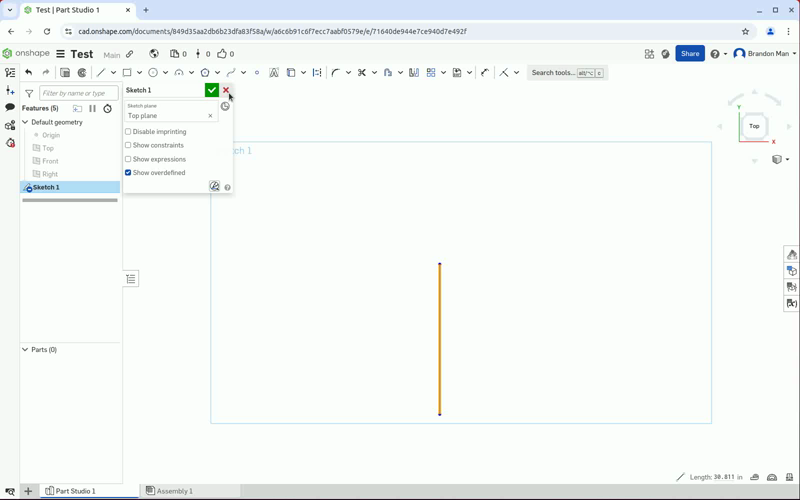
key(shift+h)
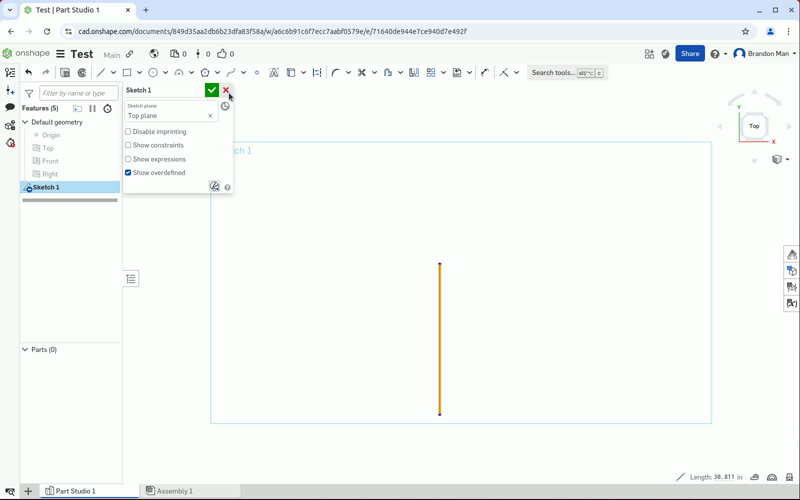
key(shift+s)
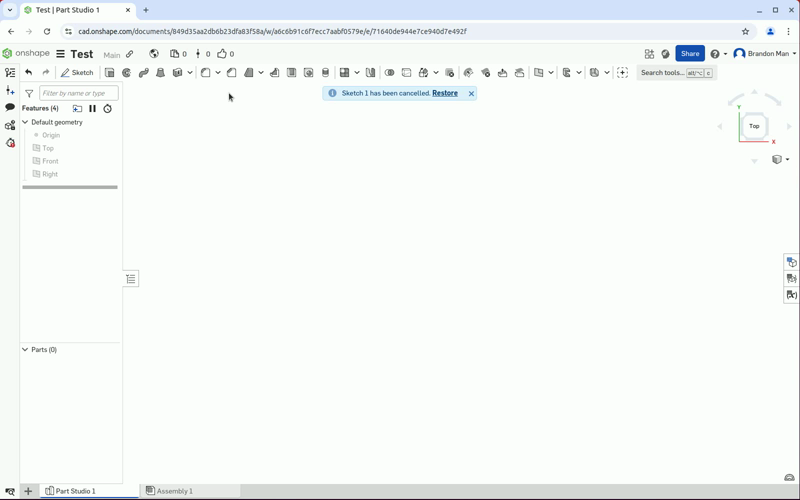
mouse_move(73, 150)
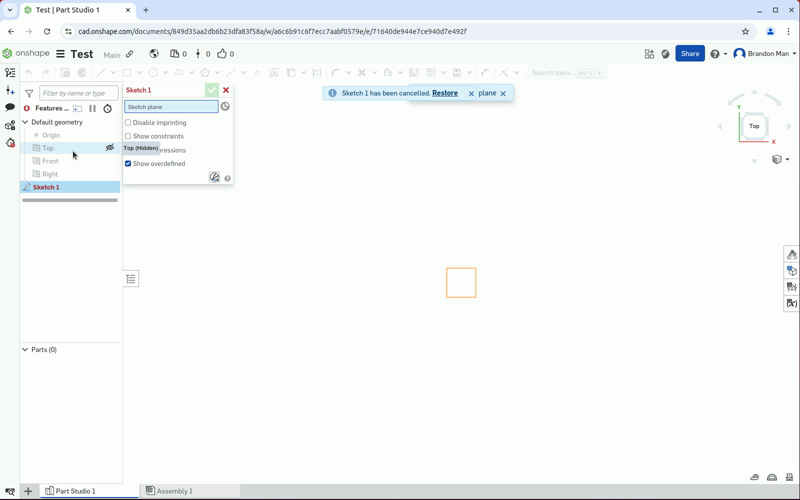
click(73, 150)
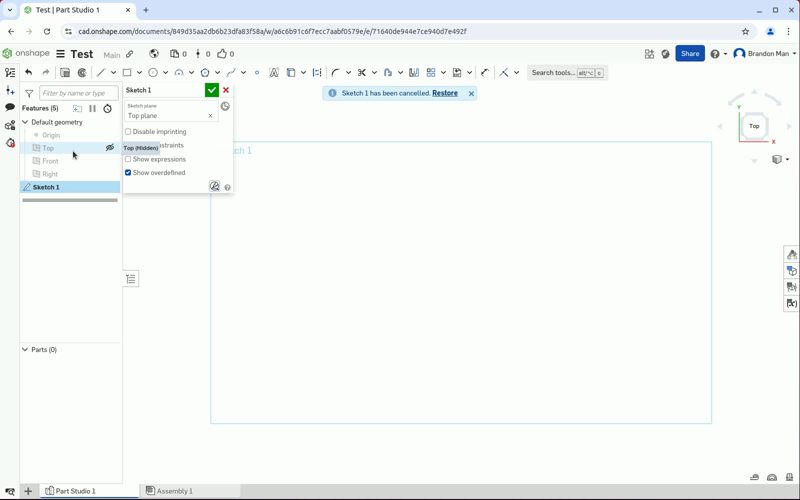
mouse_move(73, 352)
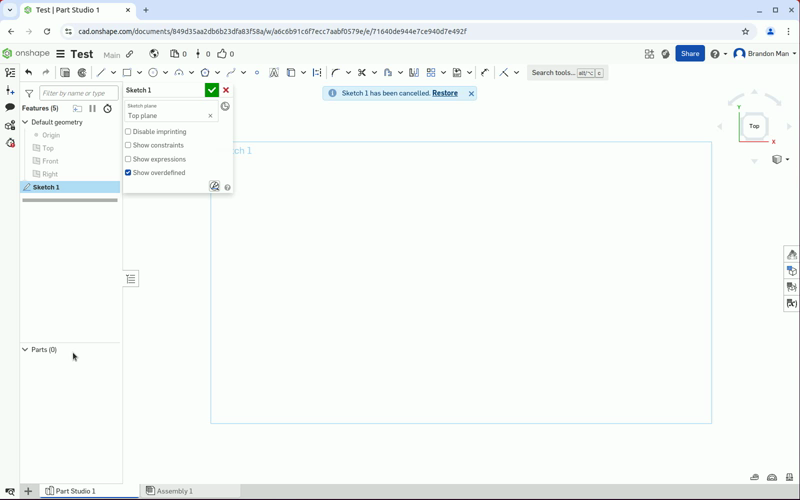
key(y)
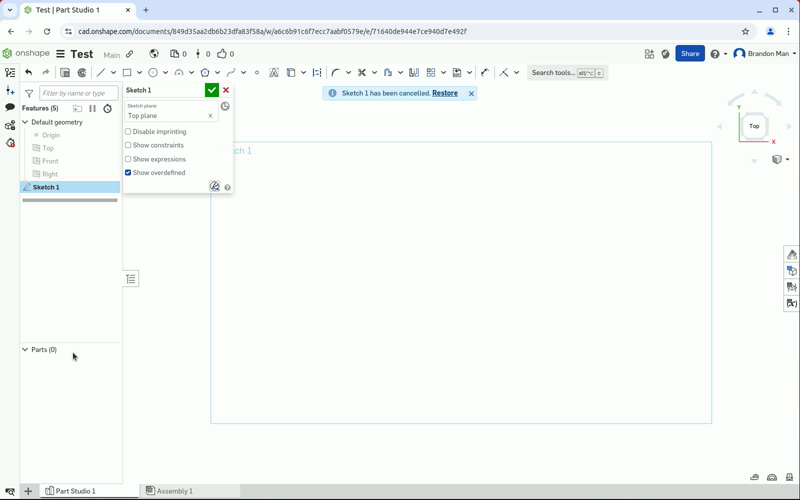
key(c)
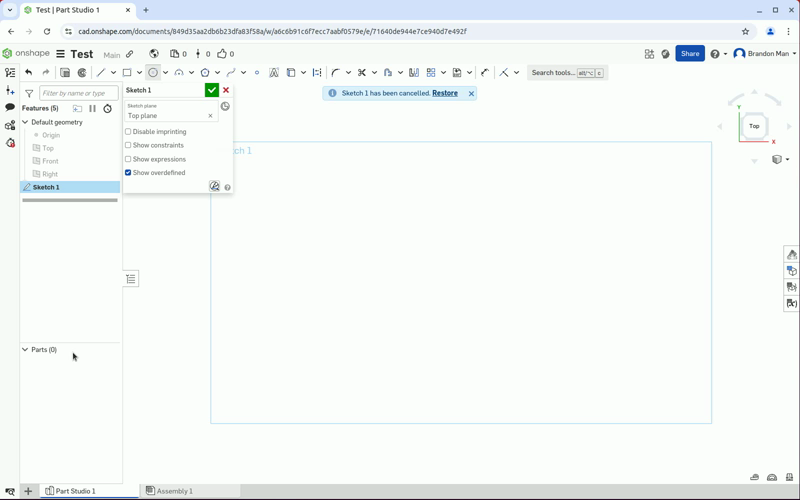
key_down(shift)
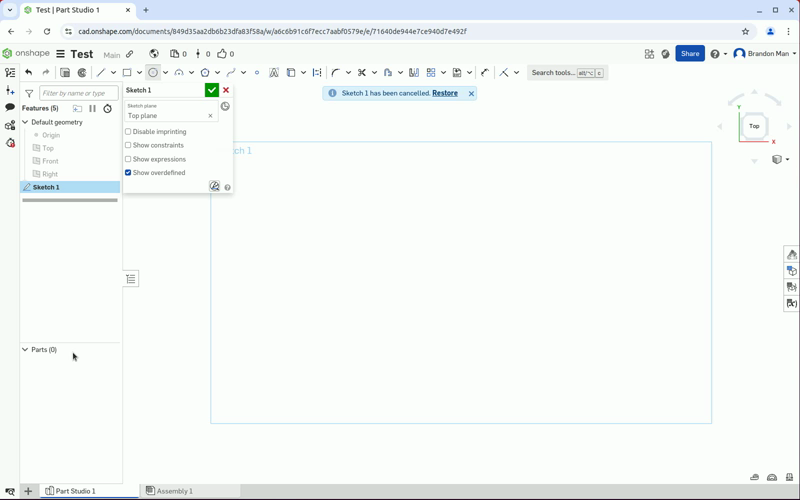
mouse_move(461, 282)
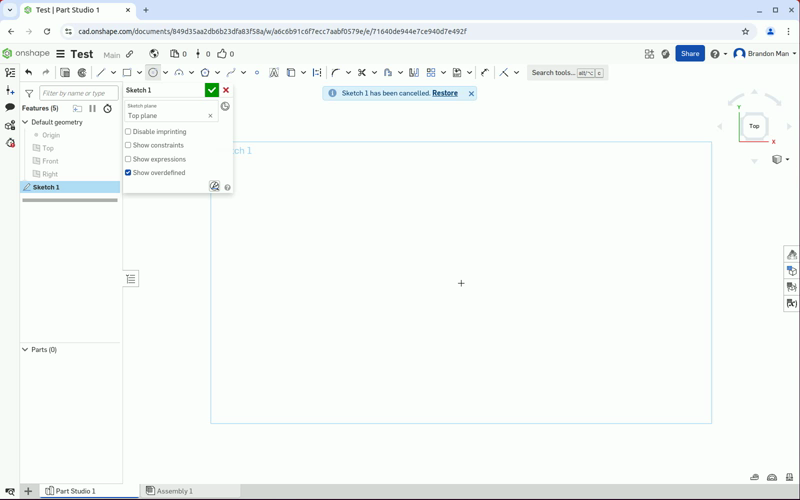
click(461, 282)
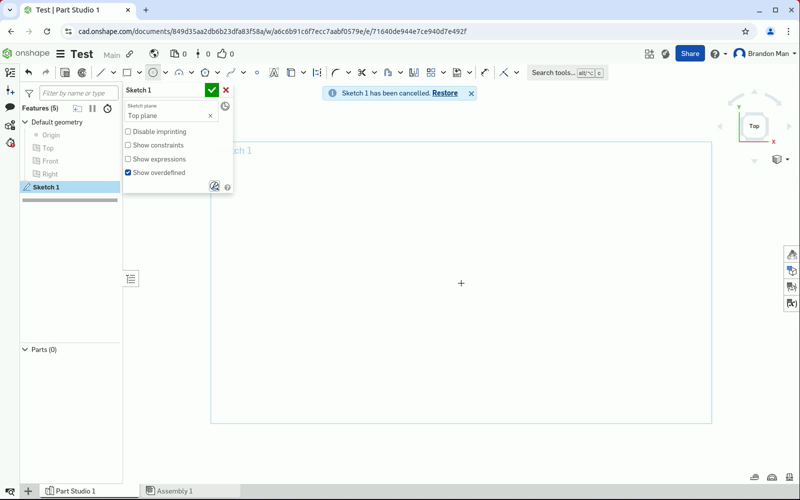
key_up(shift)
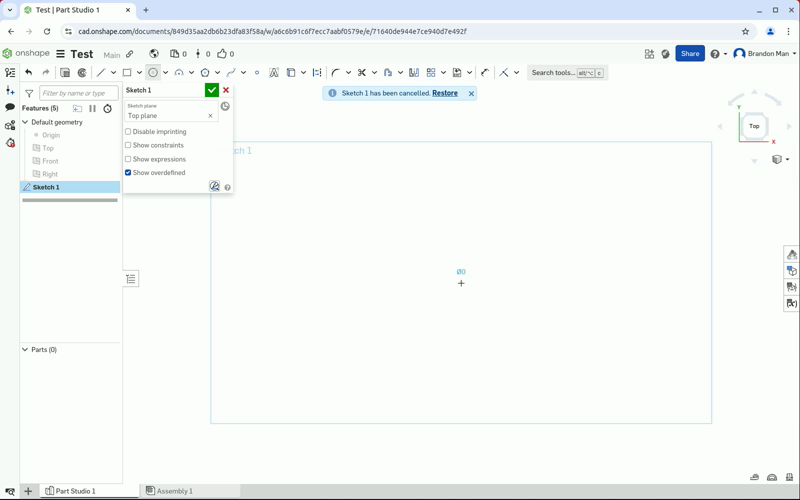
mouse_move(574, 282)
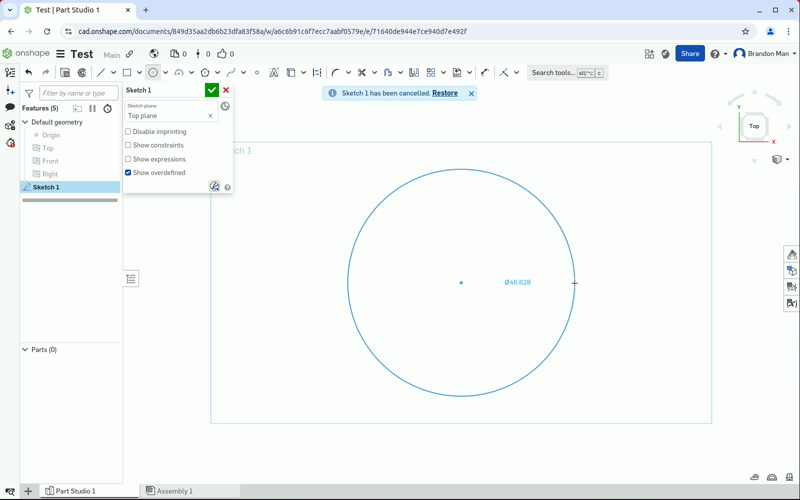
click(574, 282)
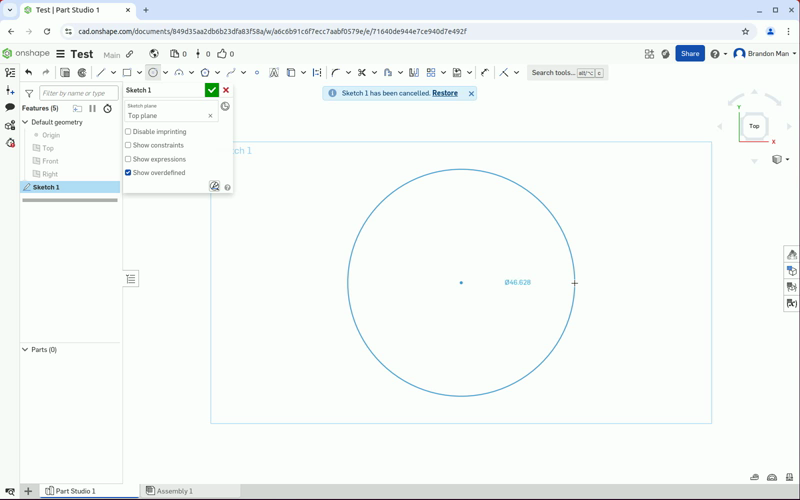
key(esc)
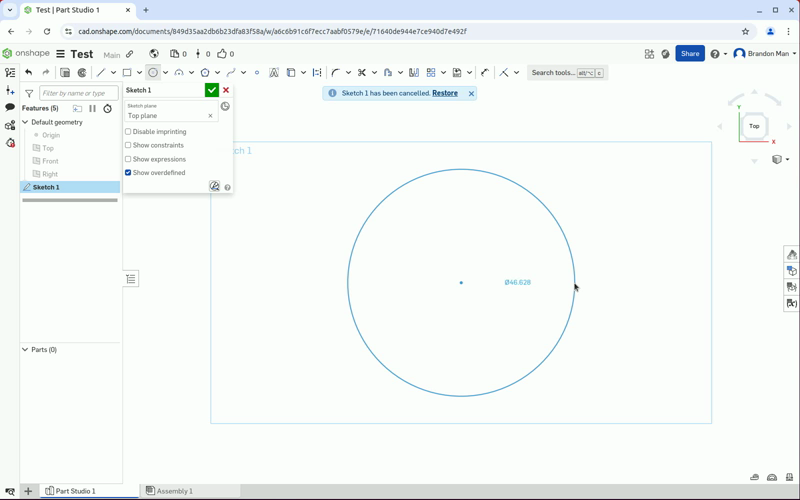
mouse_move(491, 207)
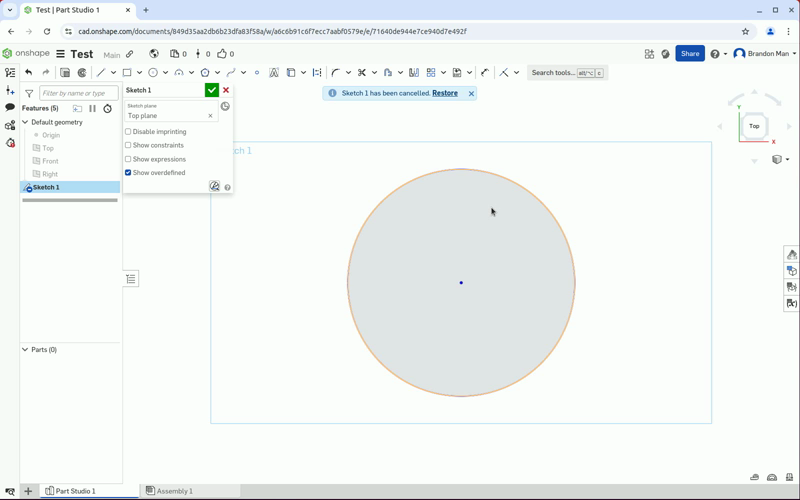
click(491, 207)
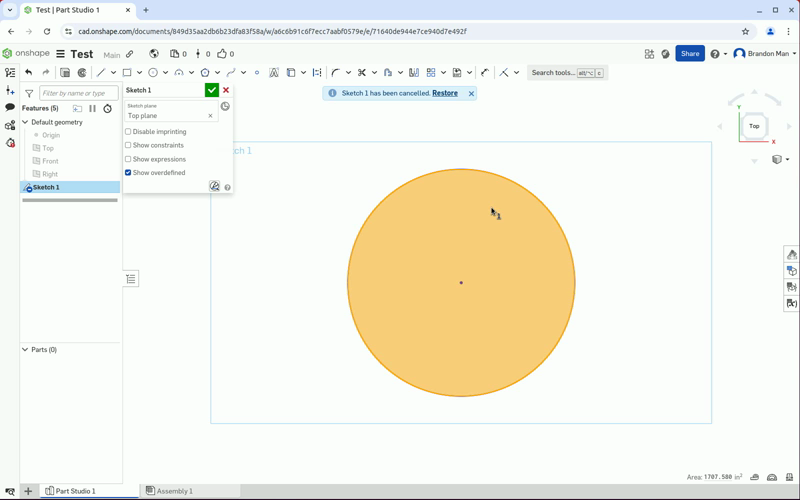
mouse_move(73, 352)
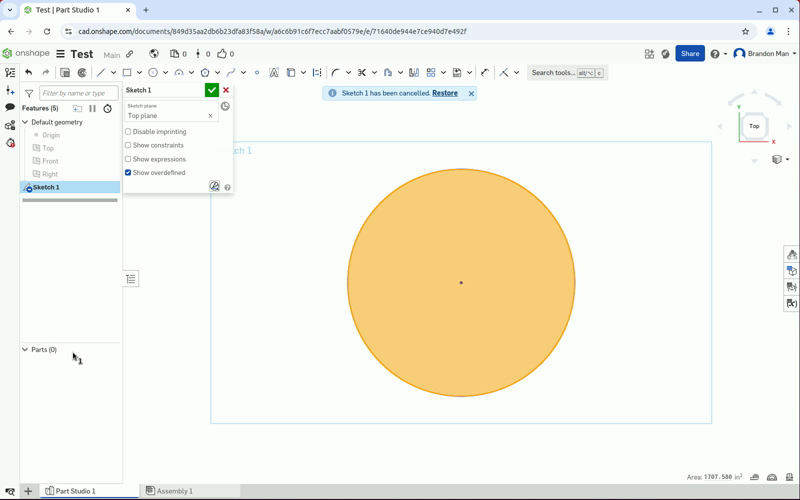
key(shift+y)
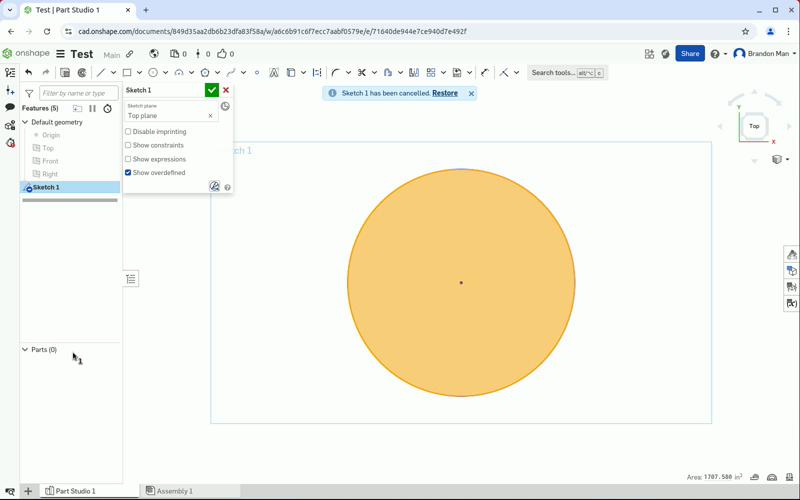
key(shift+e)
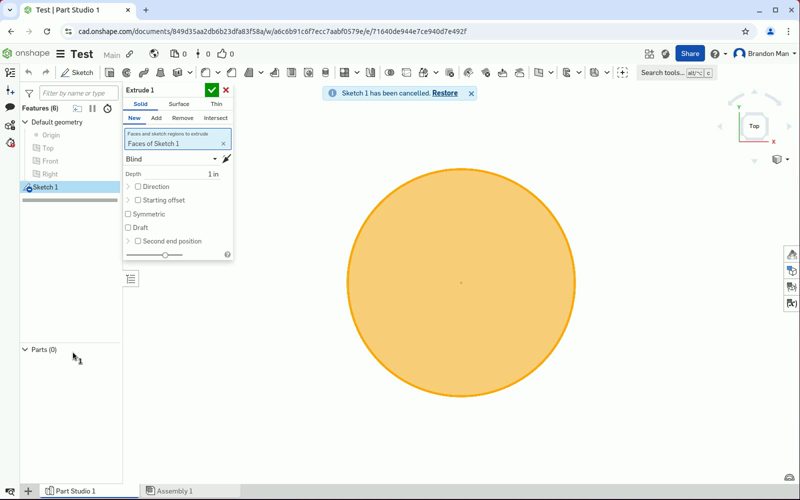
mouse_move(143, 106)
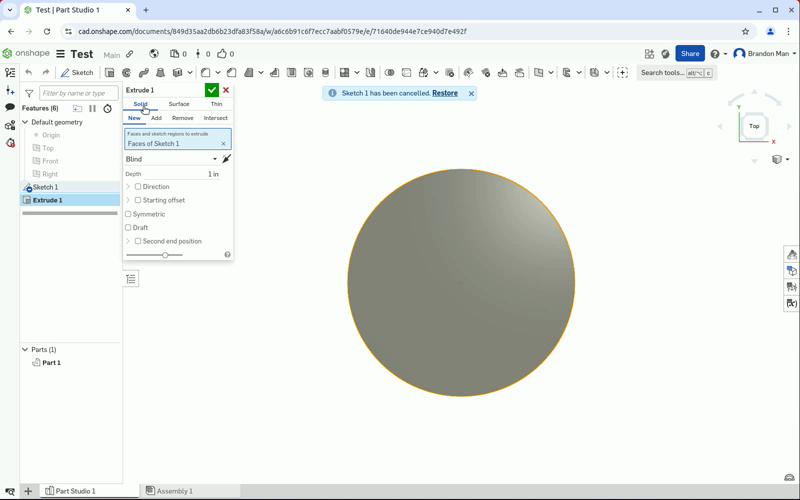
click(143, 106)
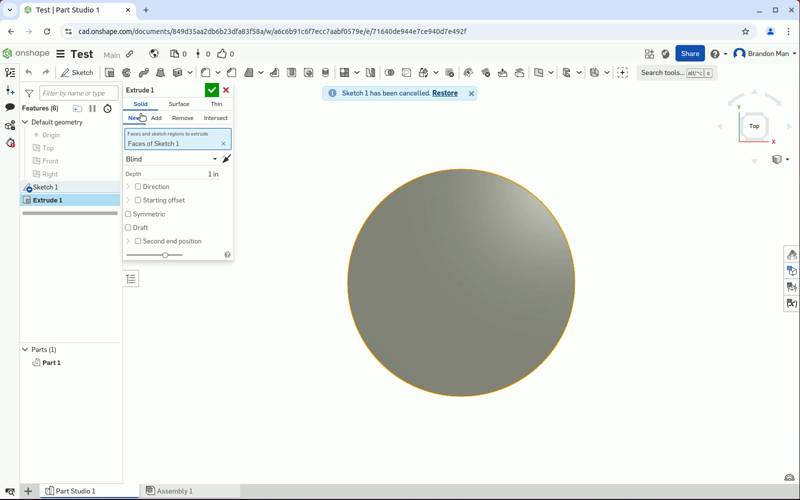
mouse_move(137, 120)
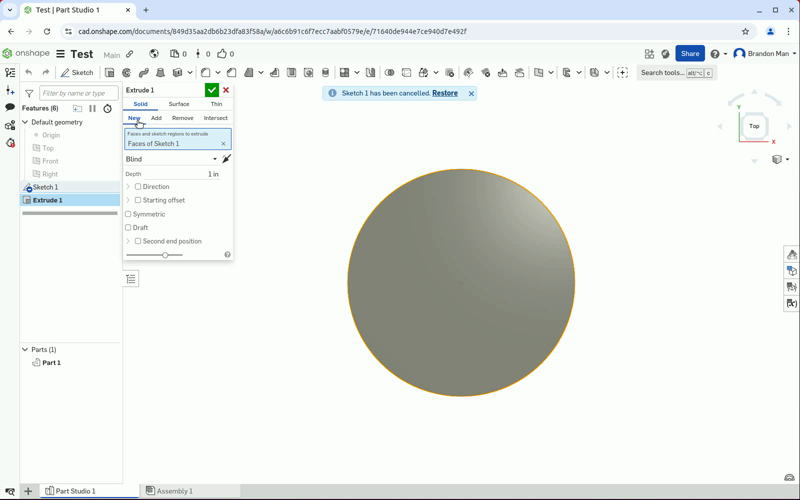
click(137, 120)
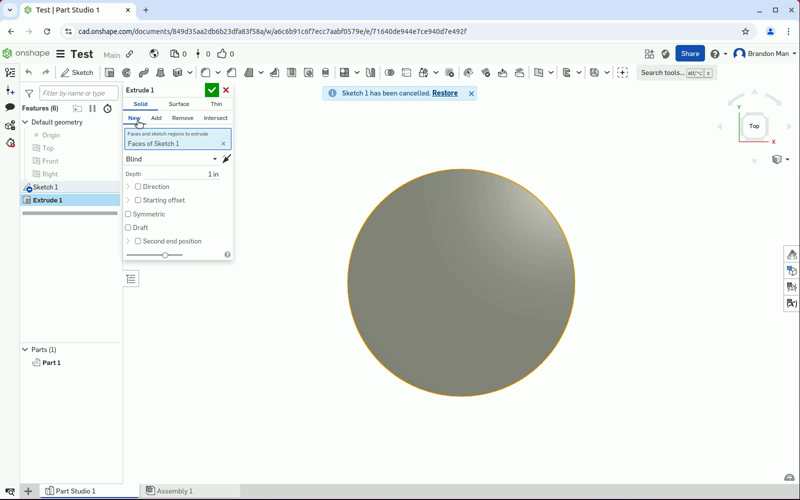
key(tab, 4)
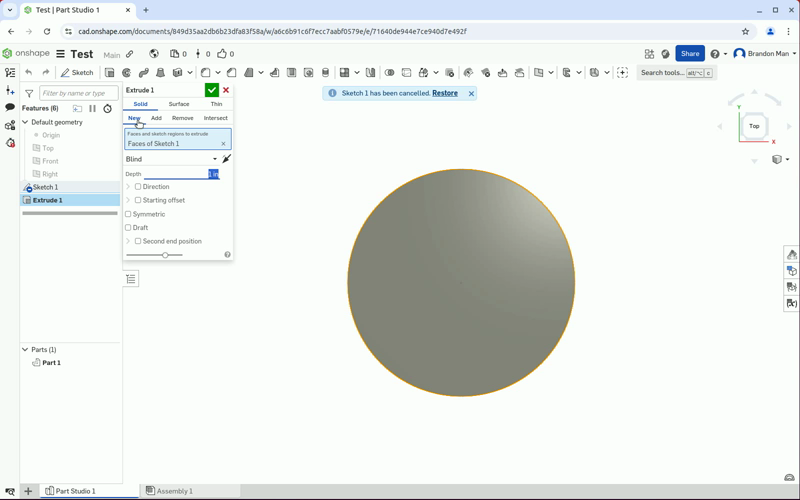
text(11.554)
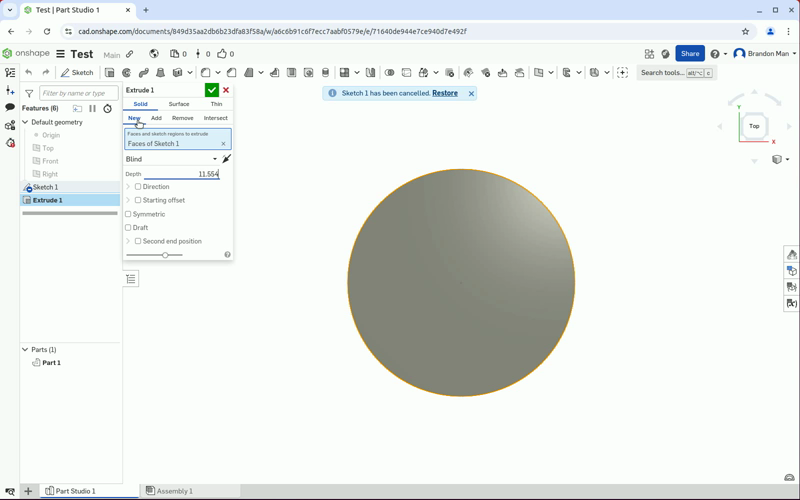
key(enter)
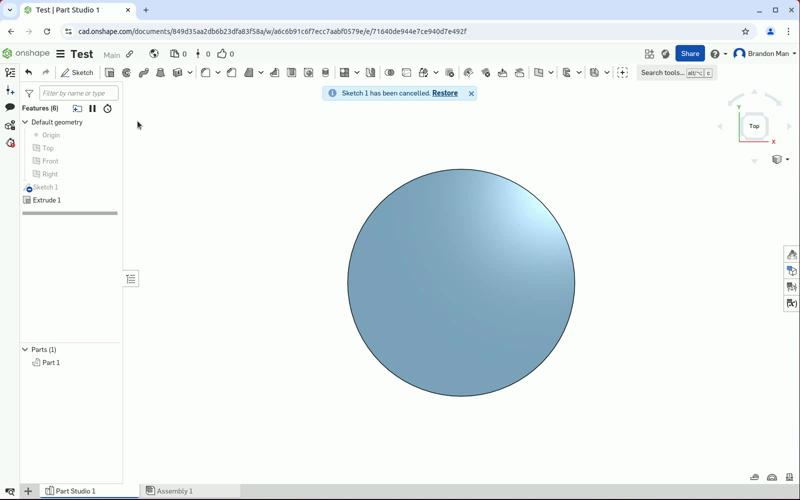
key(shift+h)
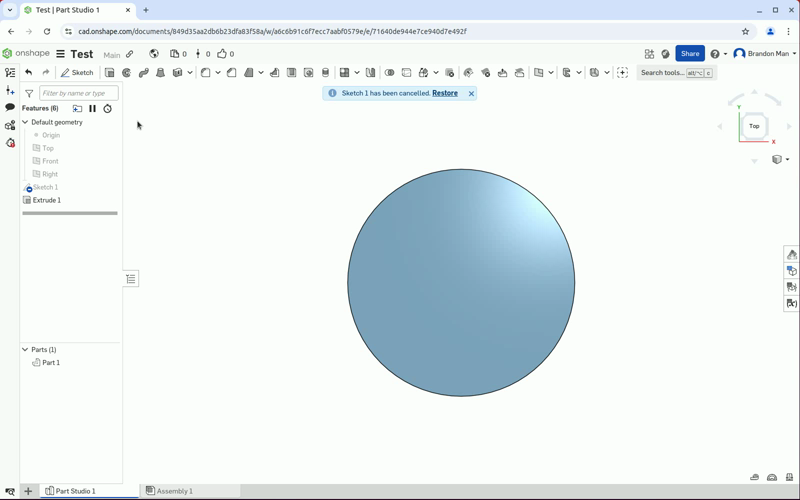
key(shift+h)
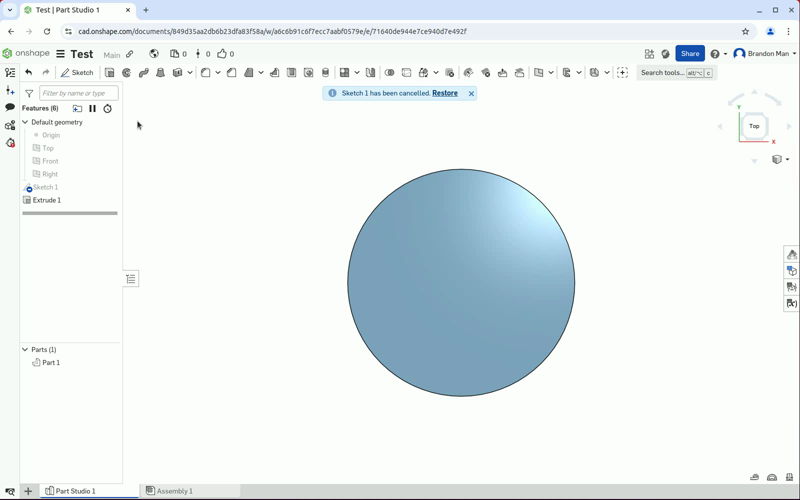
mouse_move(73, 189)
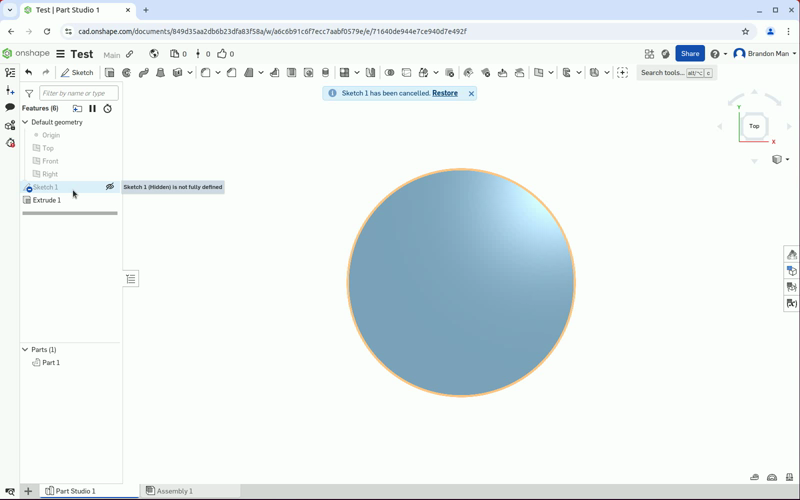
click(73, 189)
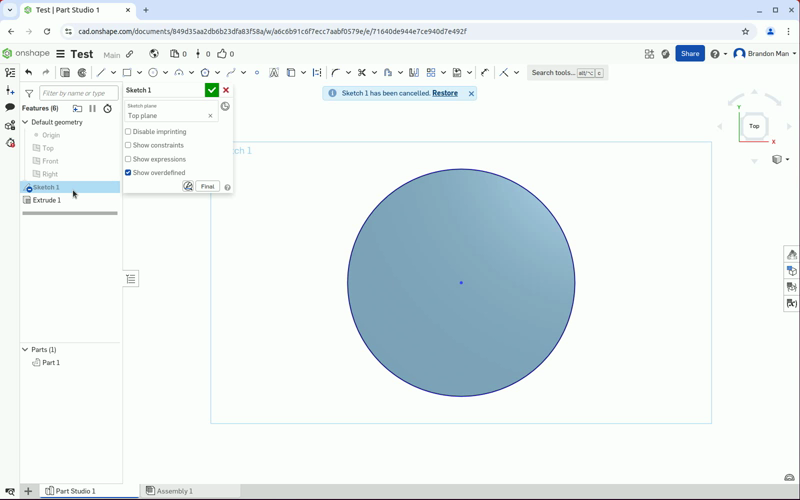
mouse_move(229, 92)
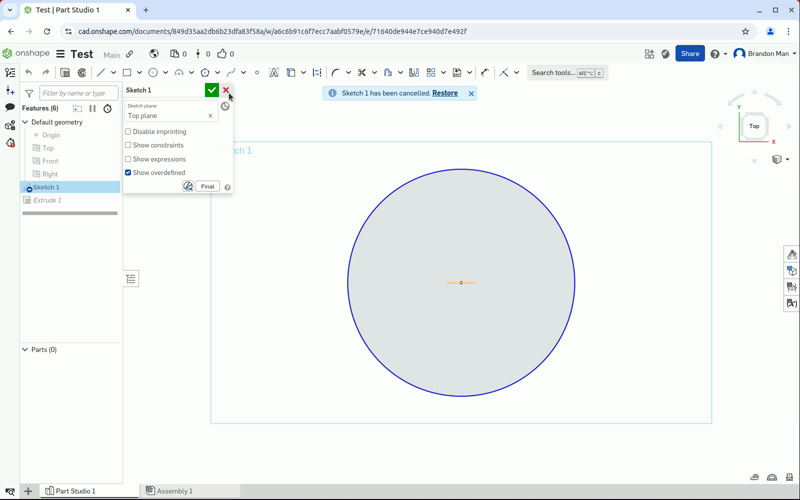
click(229, 92)
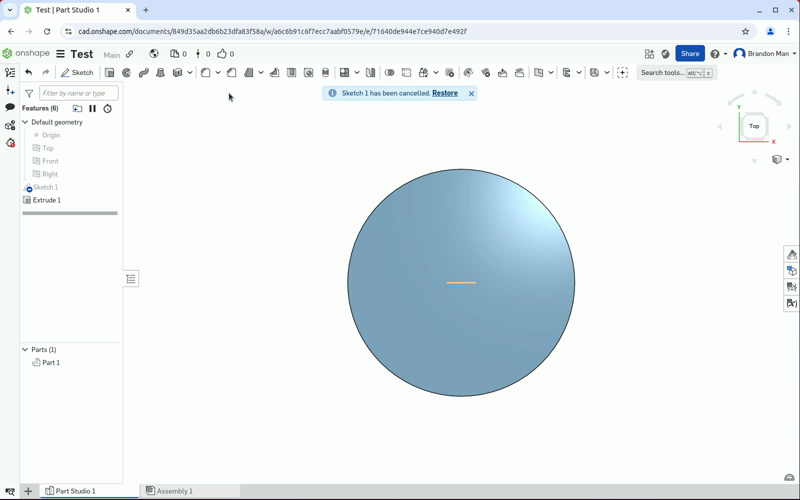
mouse_move(541, 75)
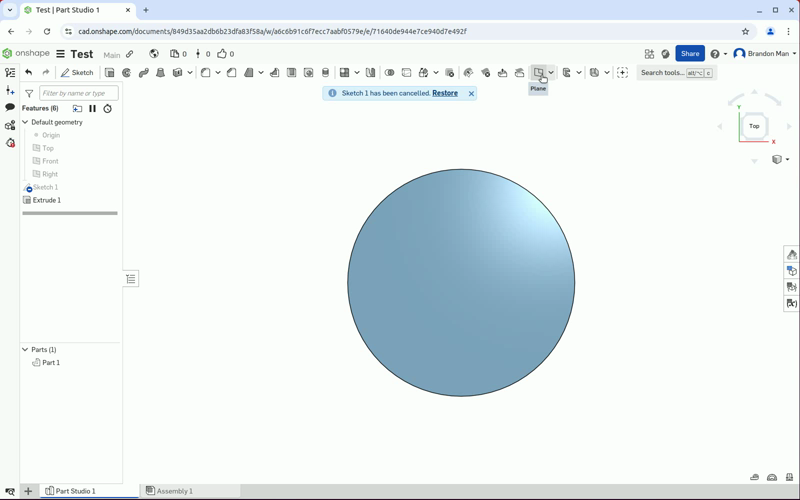
click(541, 75)
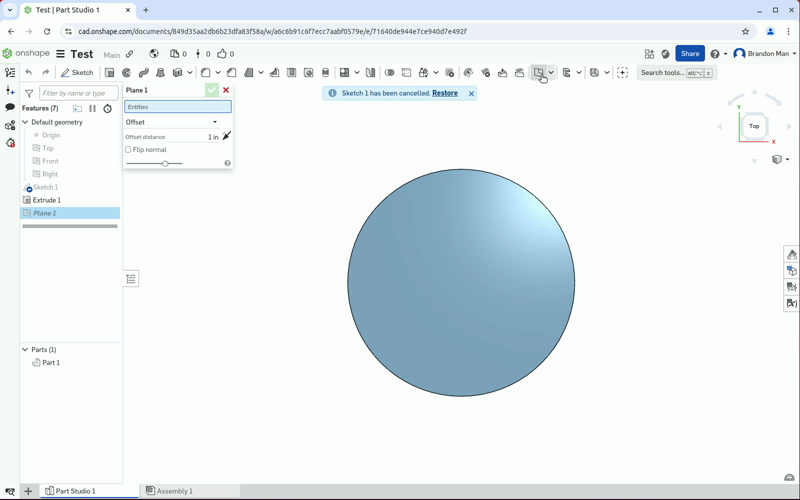
mouse_move(73, 150)
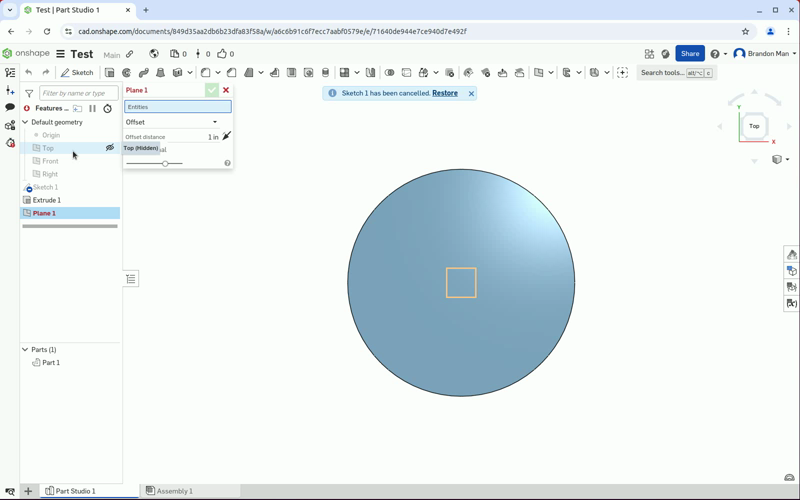
click(73, 150)
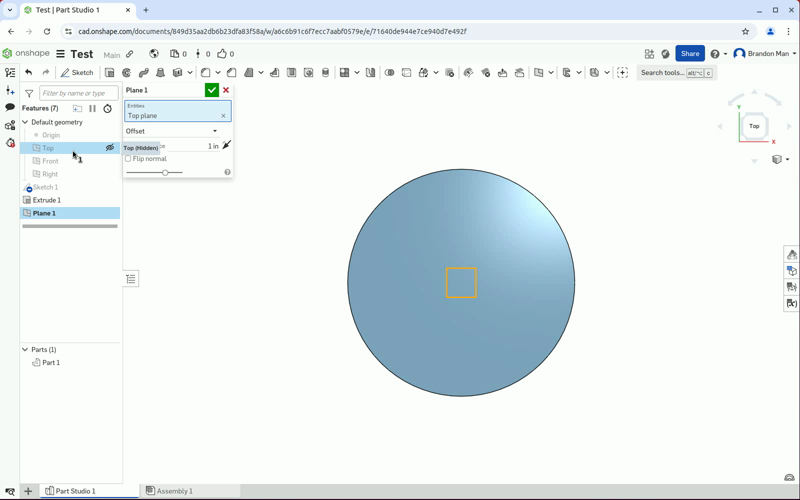
key(tab, 2)
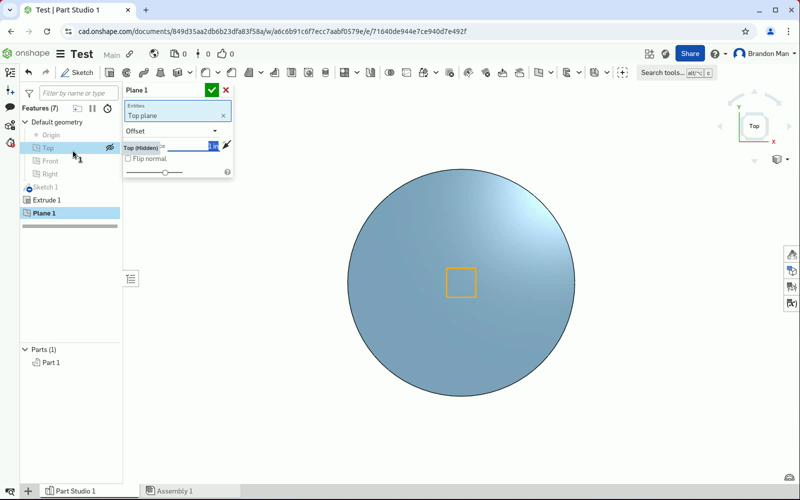
text(11.554)
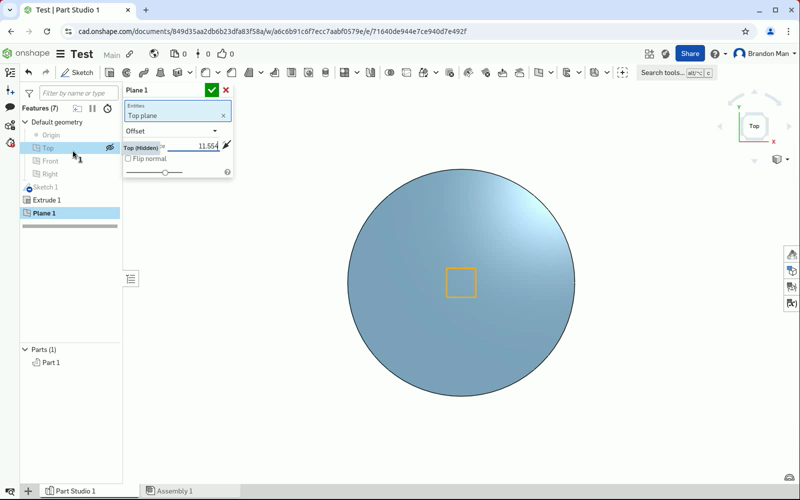
key(enter, 2)
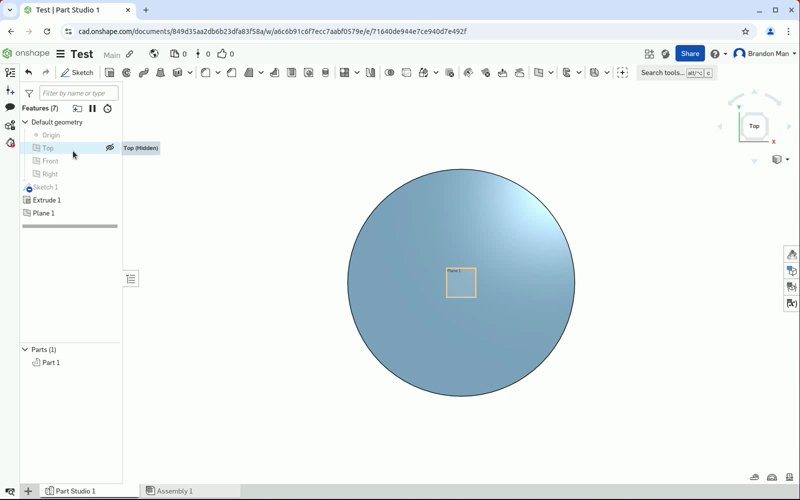
key(shift+s)
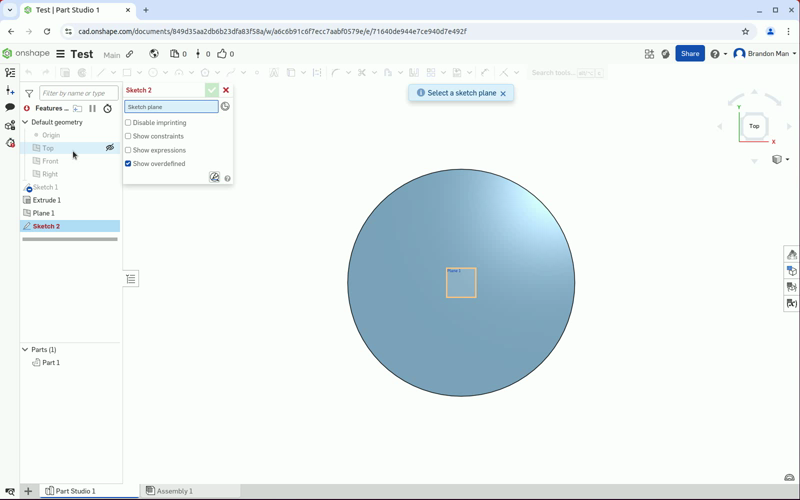
mouse_move(73, 215)
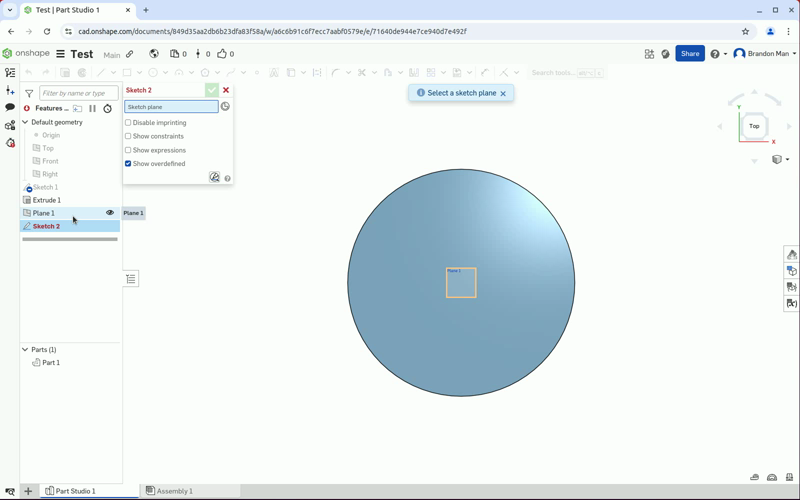
click(73, 215)
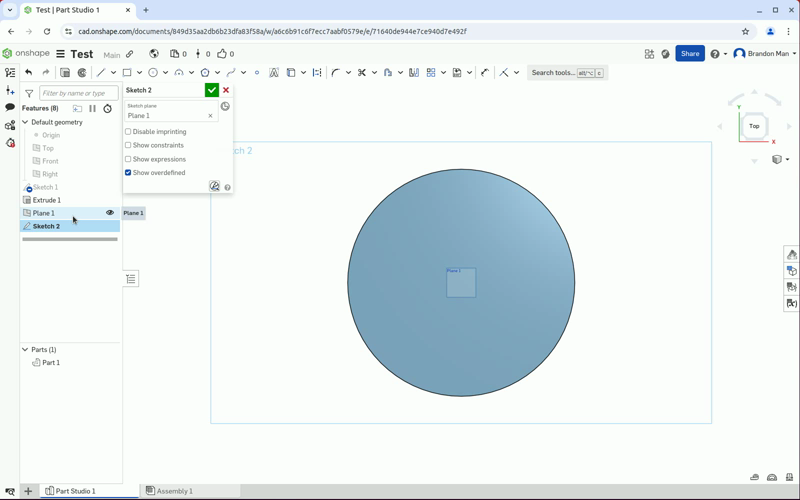
mouse_move(73, 352)
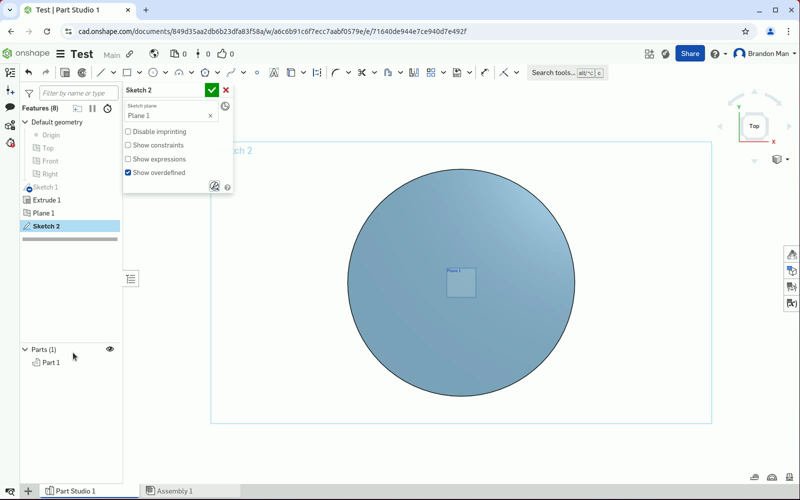
key(y)
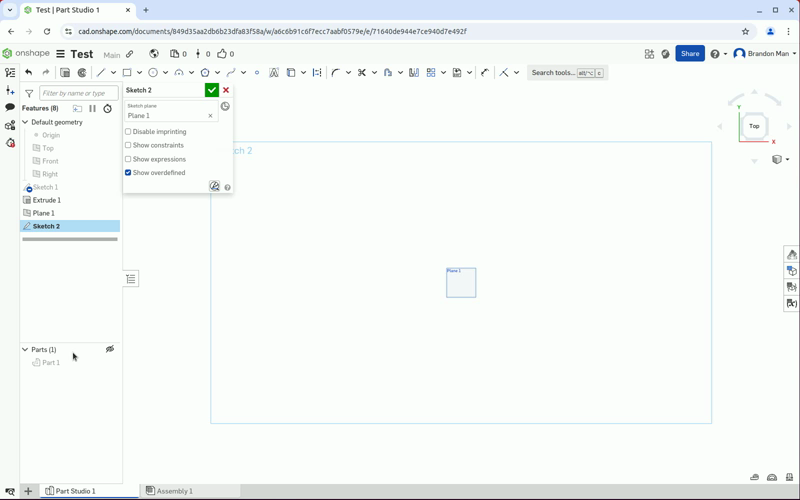
key(l)
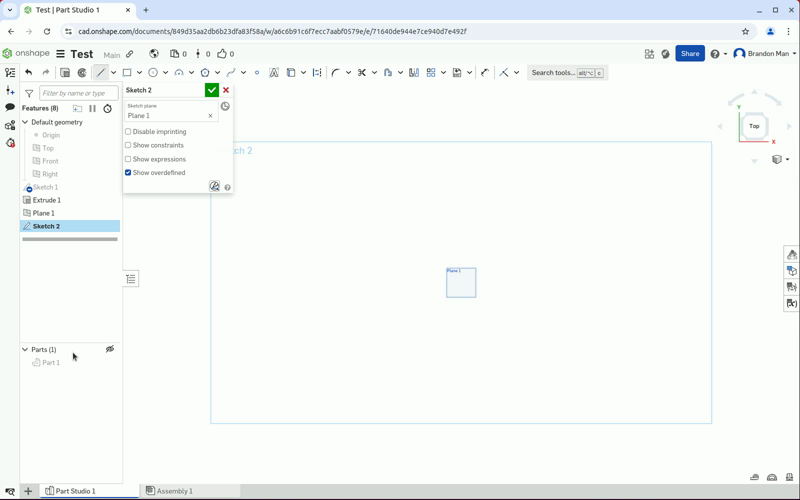
key_down(shift)
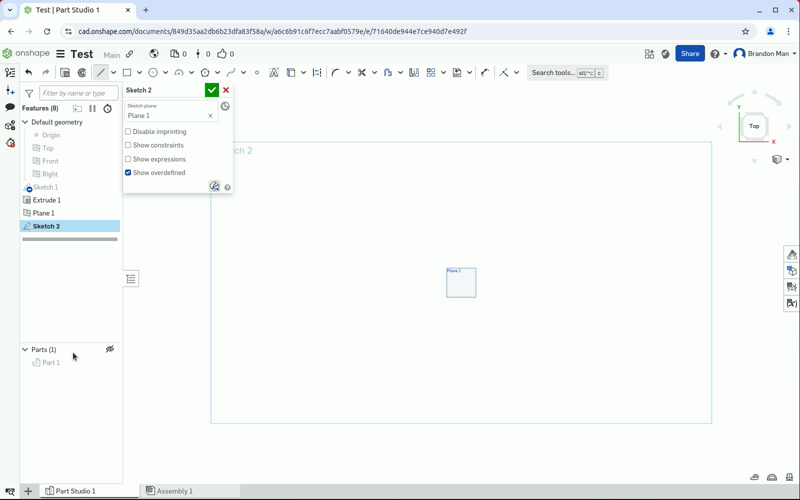
mouse_move(414, 258)
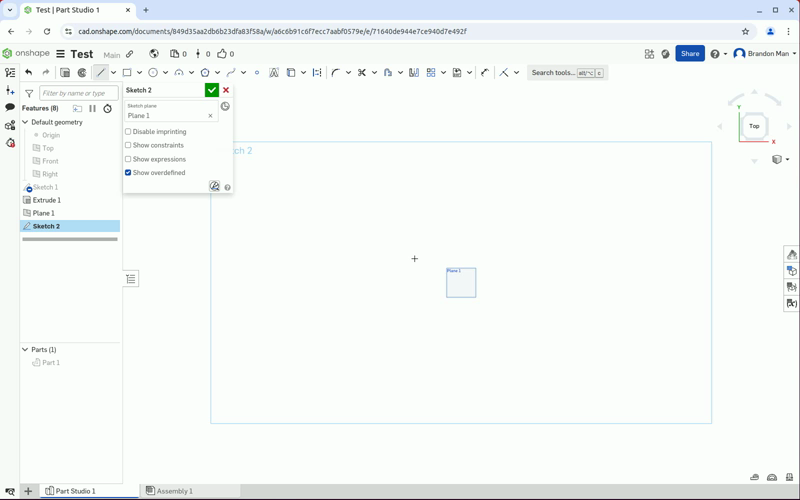
click(414, 258)
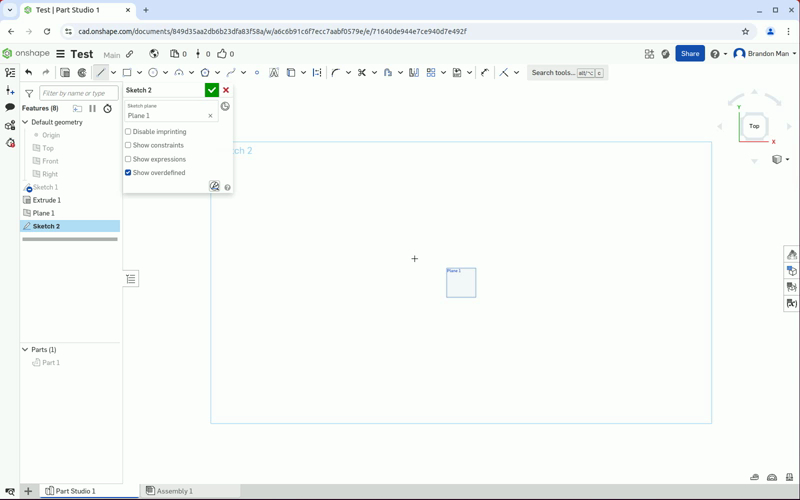
key_up(shift)
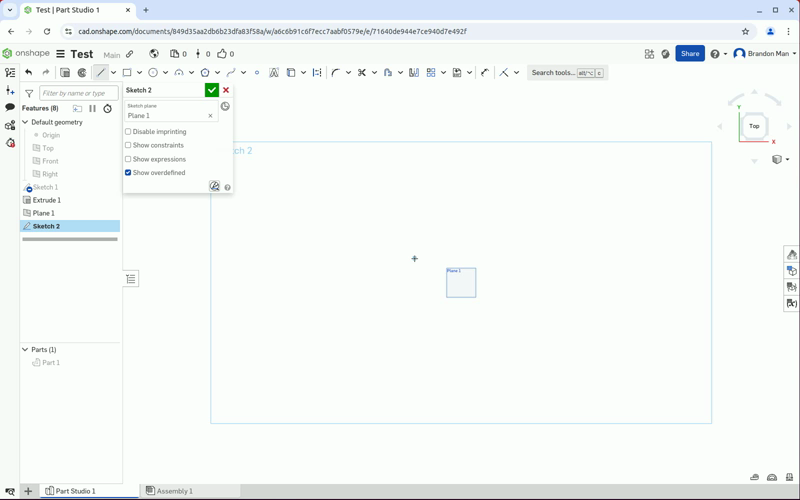
key_down(shift)
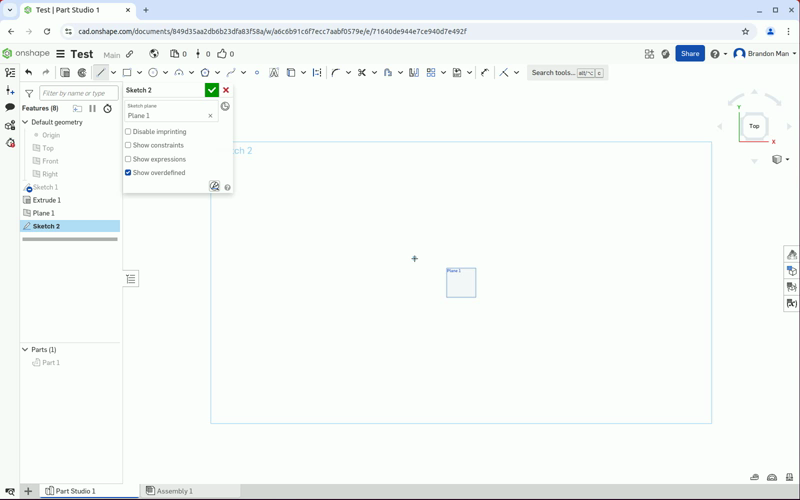
mouse_move(444, 258)
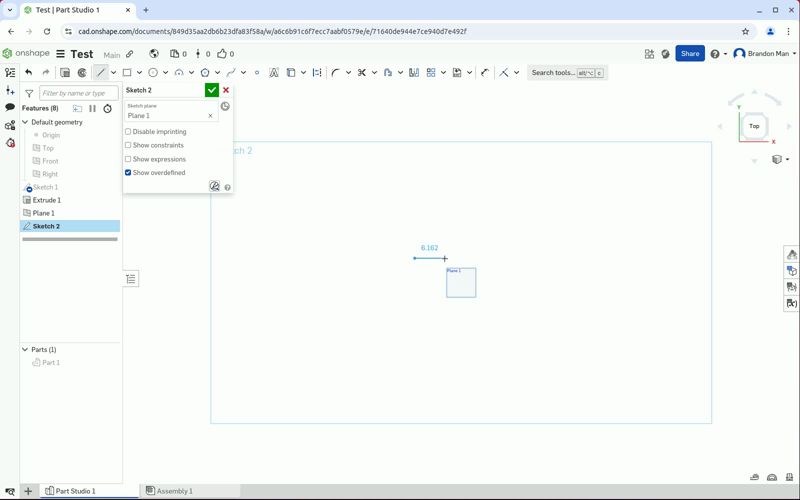
mouse_move(416, 311)
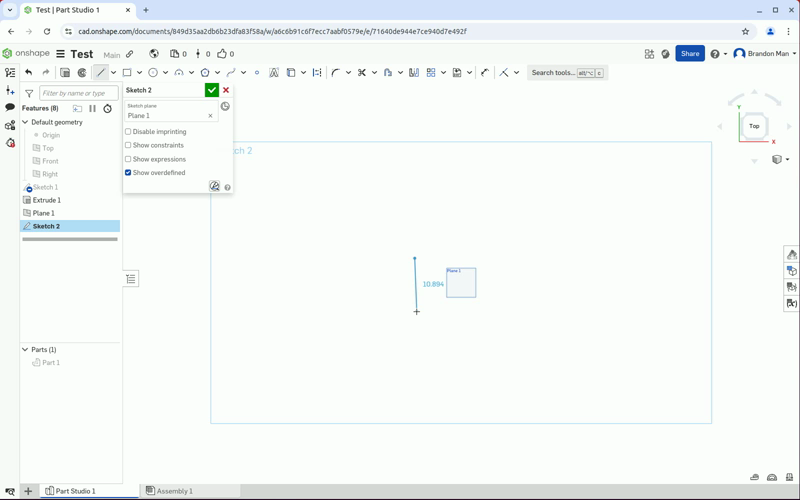
click(416, 311)
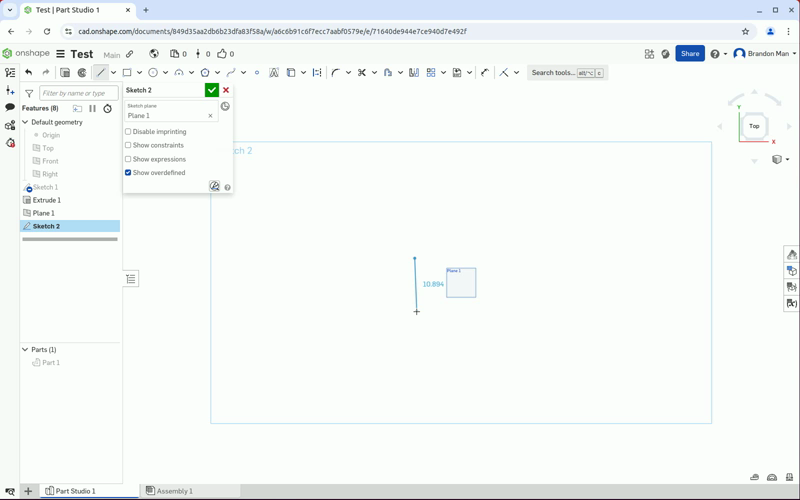
key_up(shift)
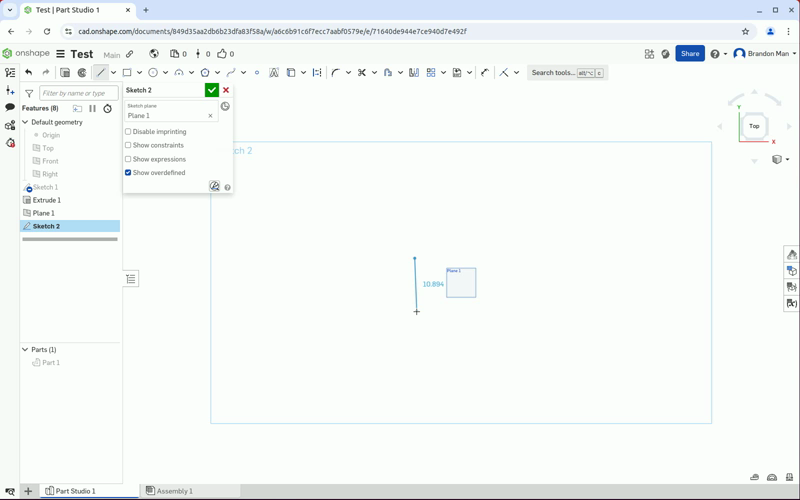
key_down(shift)
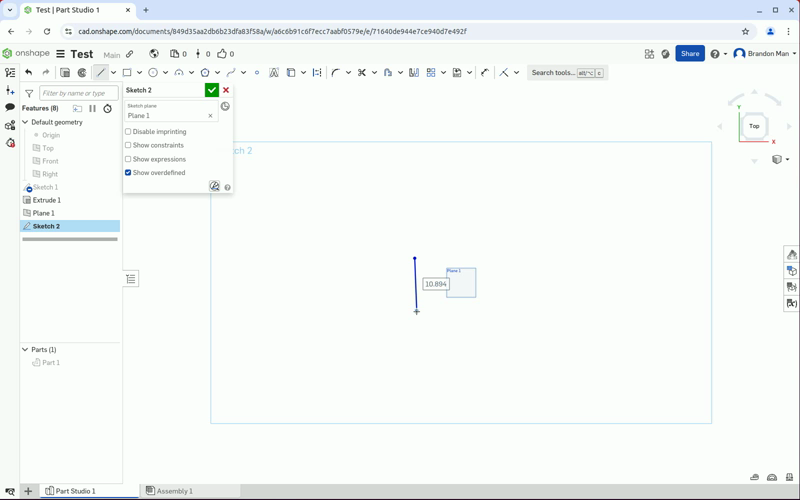
mouse_move(447, 311)
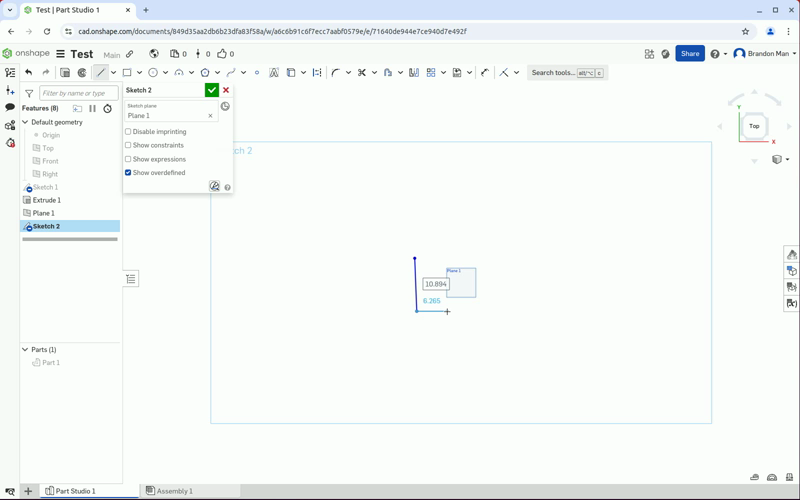
mouse_move(463, 335)
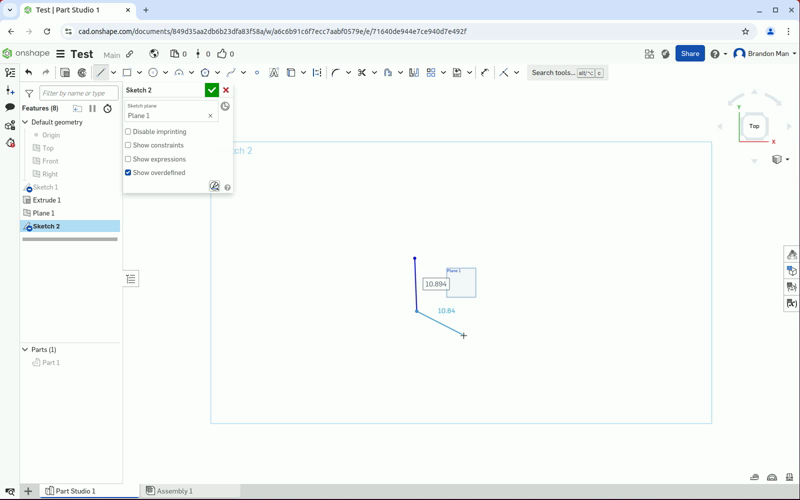
click(463, 335)
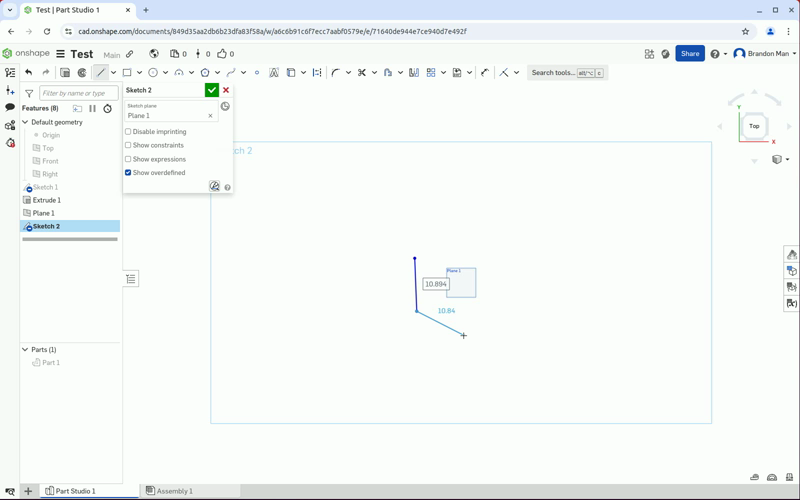
key_up(shift)
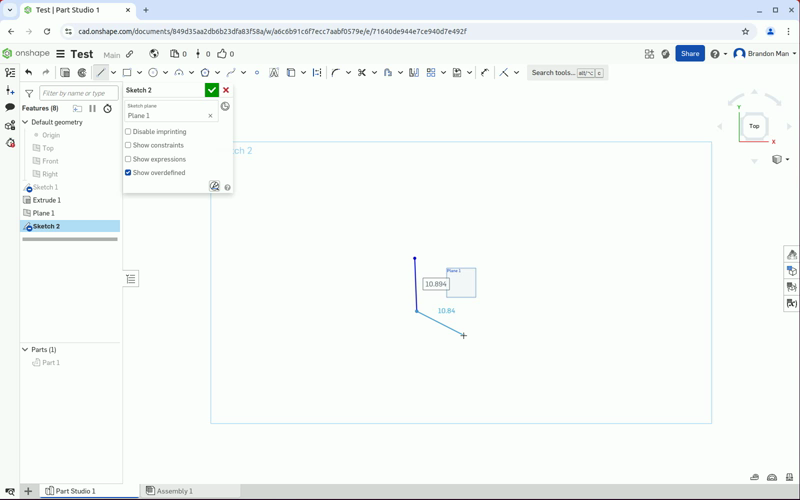
key_down(shift)
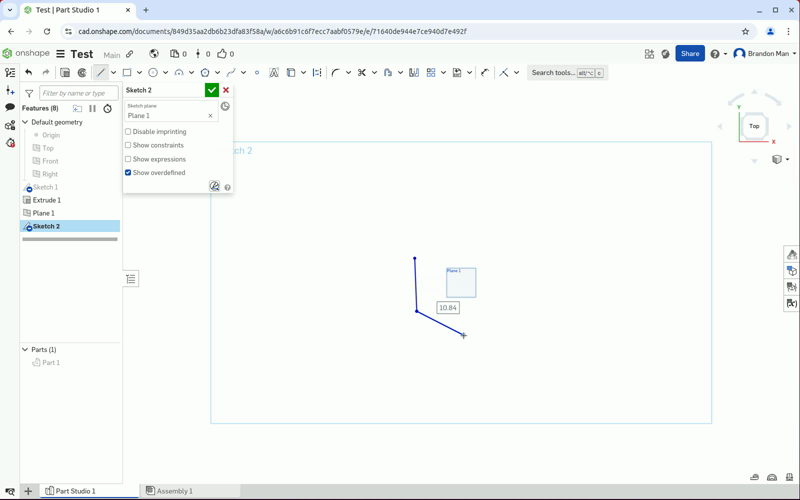
mouse_move(493, 335)
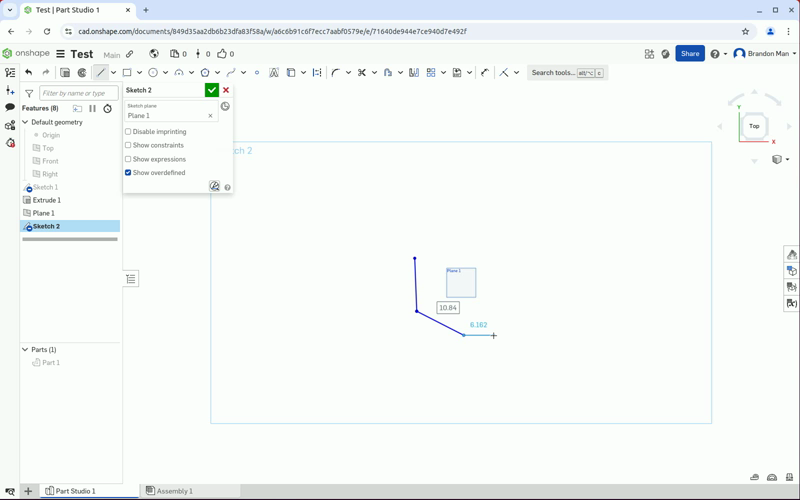
mouse_move(507, 307)
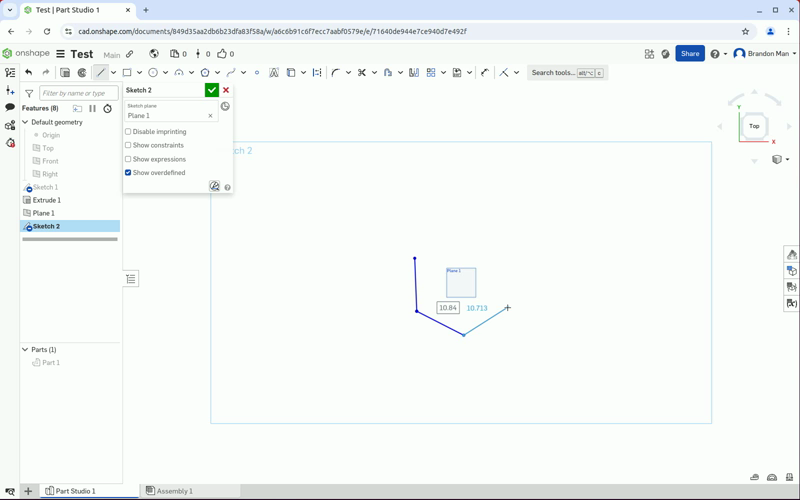
click(507, 307)
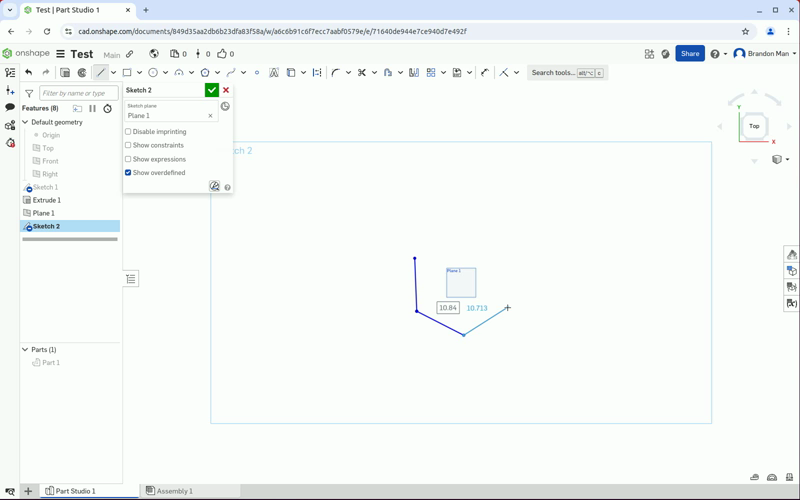
key_up(shift)
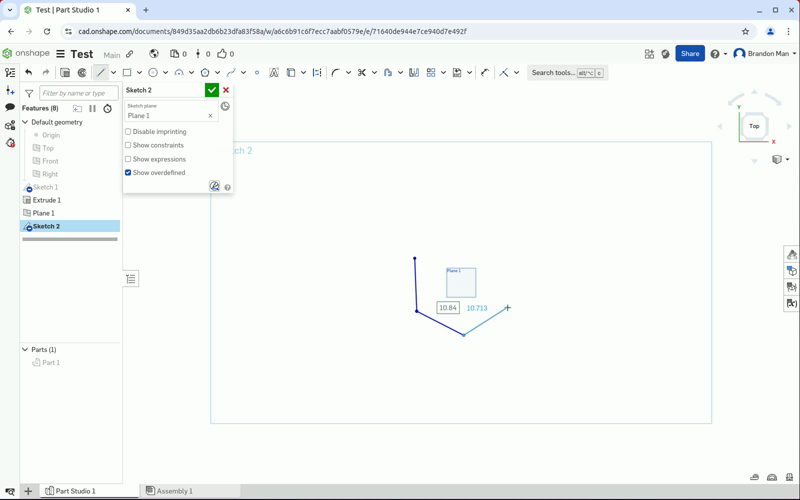
key_down(shift)
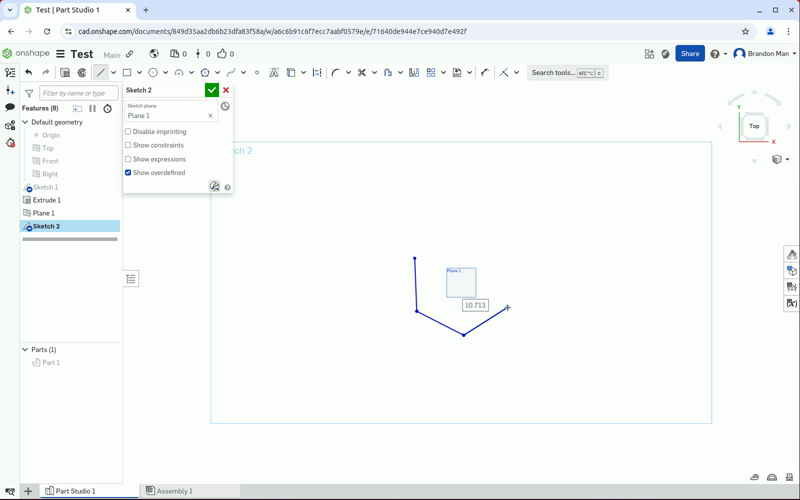
mouse_move(537, 307)
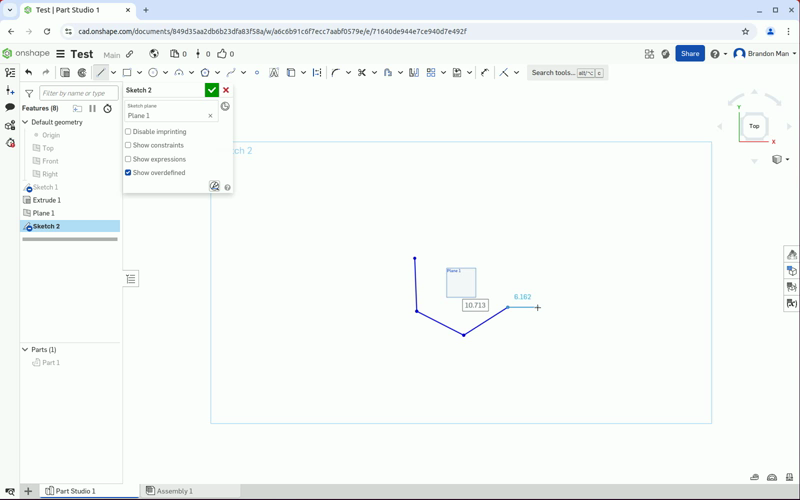
mouse_move(505, 254)
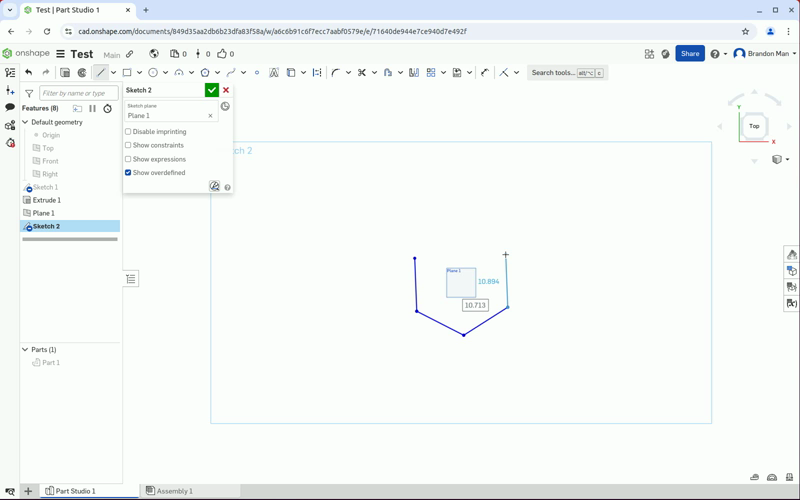
click(505, 254)
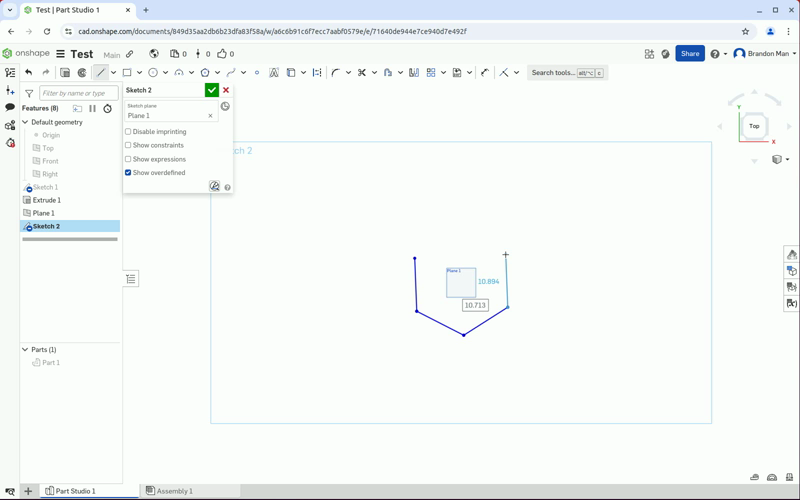
key_up(shift)
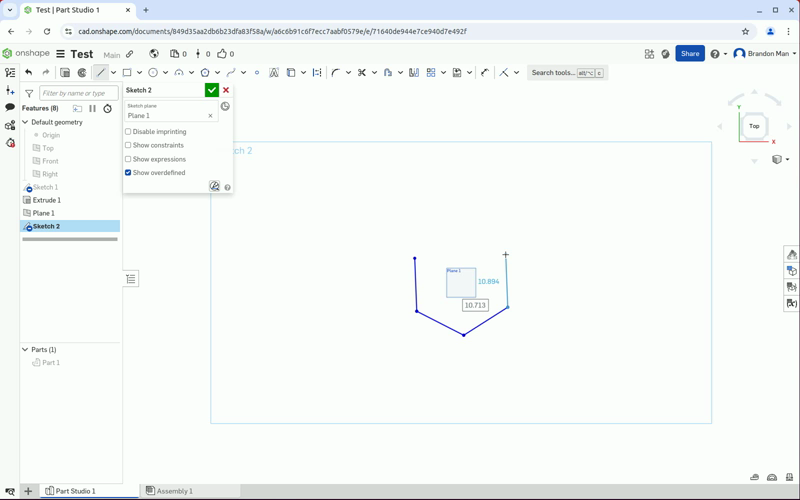
key_down(shift)
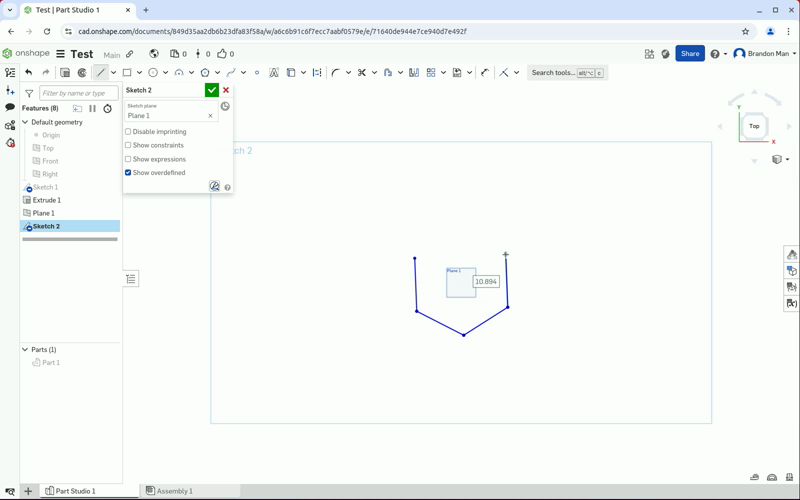
mouse_move(535, 254)
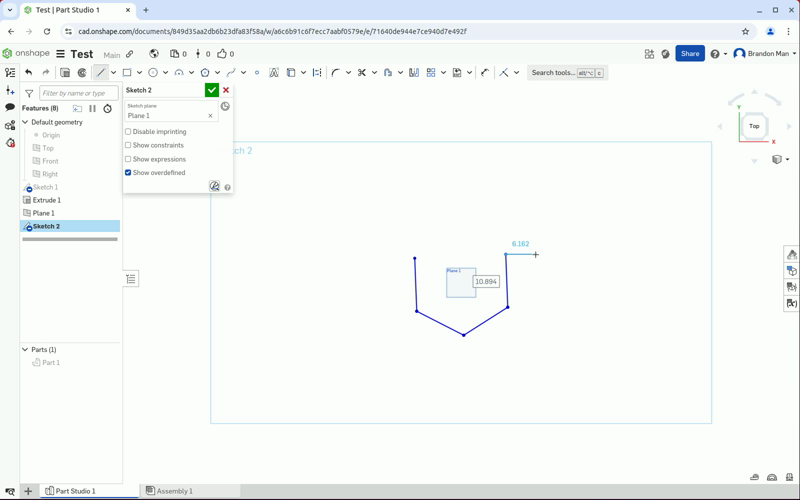
mouse_move(458, 230)
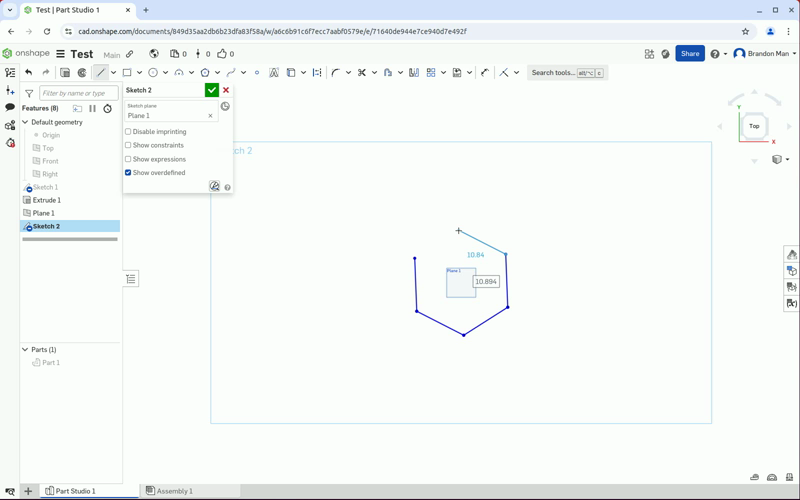
click(458, 230)
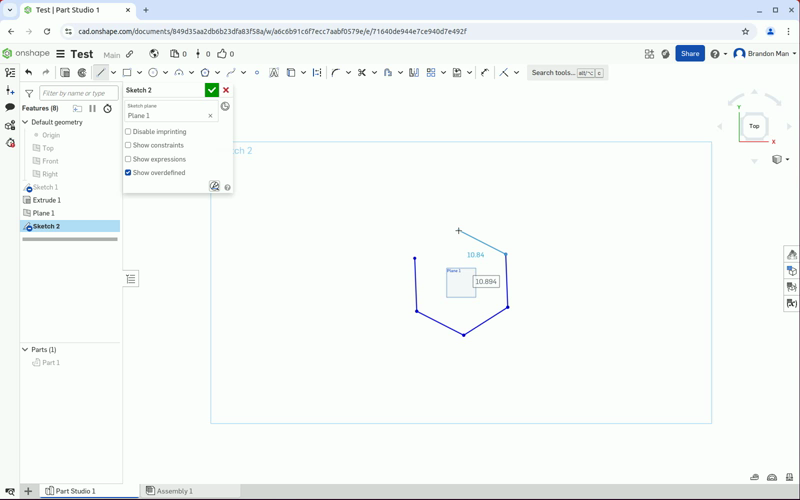
key_up(shift)
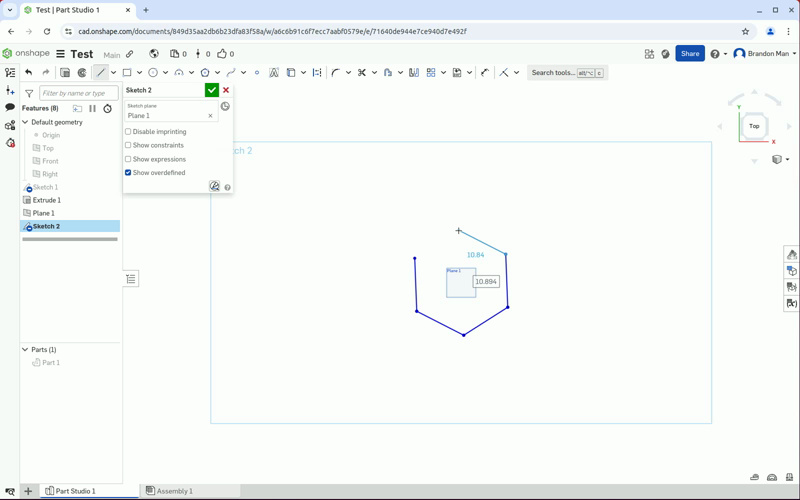
mouse_move(489, 230)
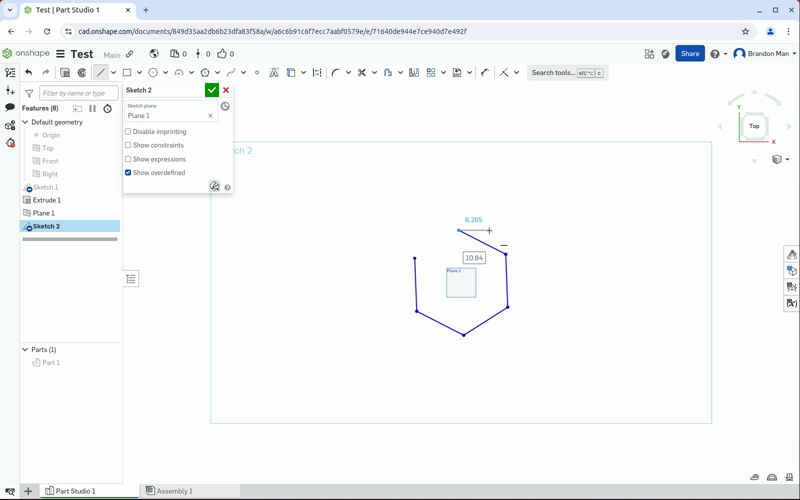
key_down(shift)
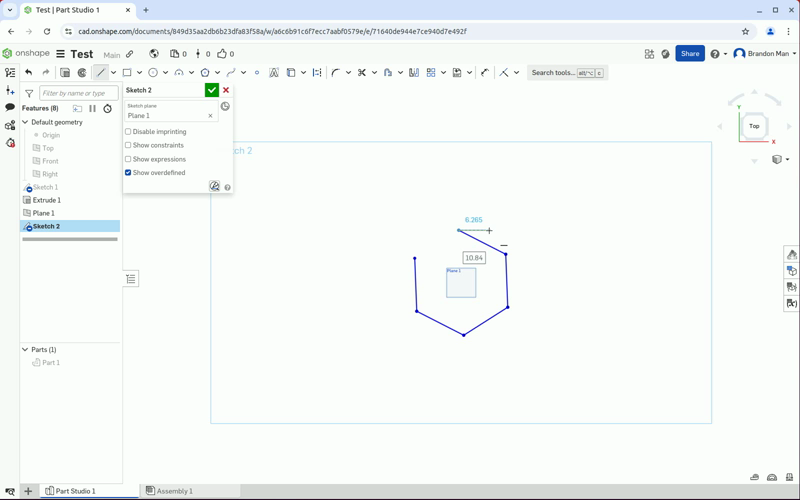
mouse_move(414, 258)
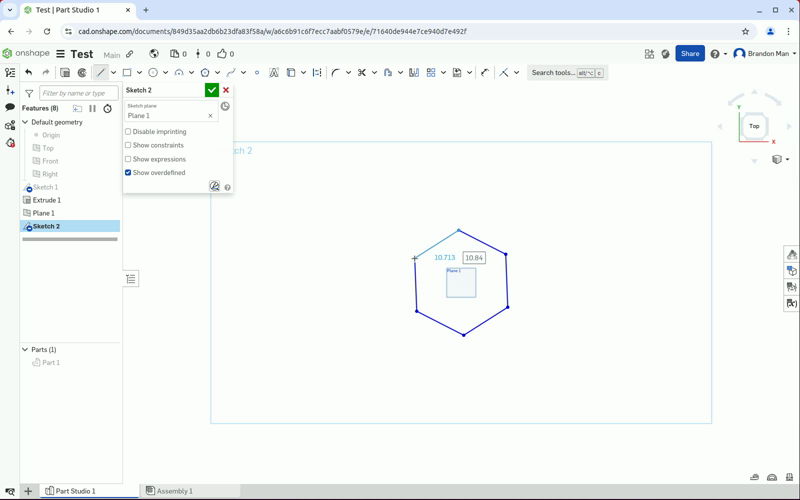
key_up(shift)
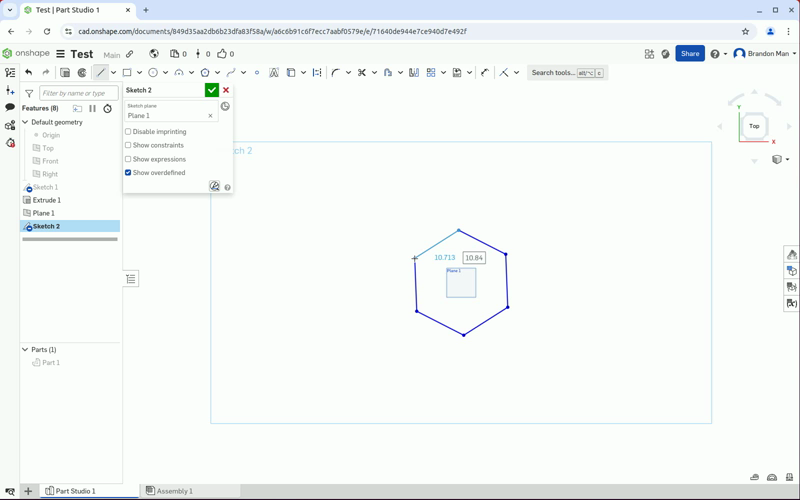
click(414, 258)
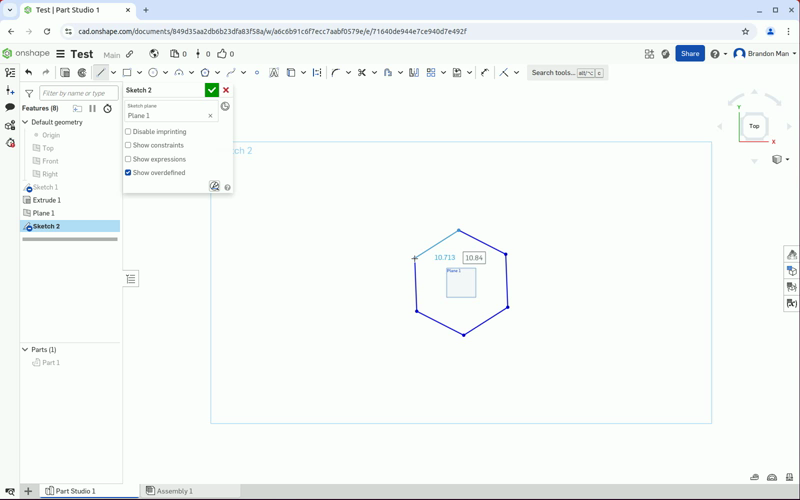
key(esc)
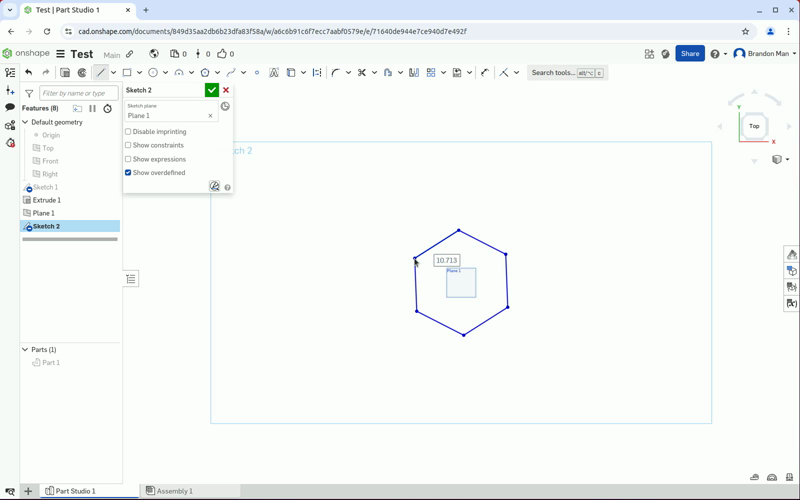
mouse_move(478, 246)
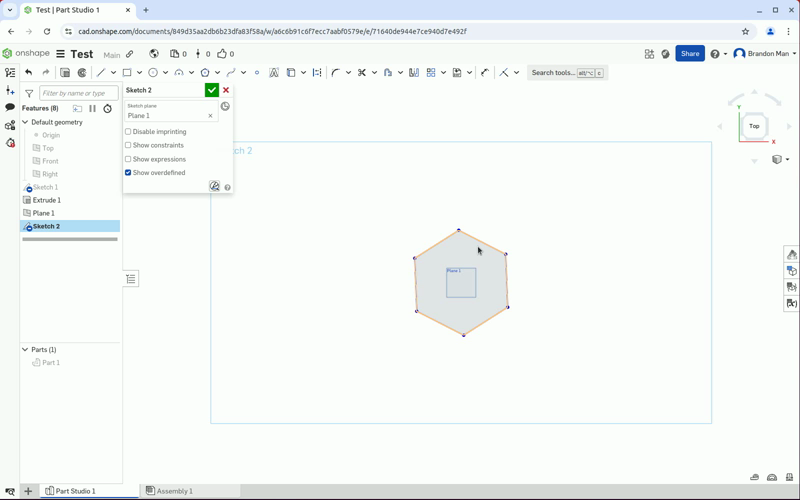
click(478, 246)
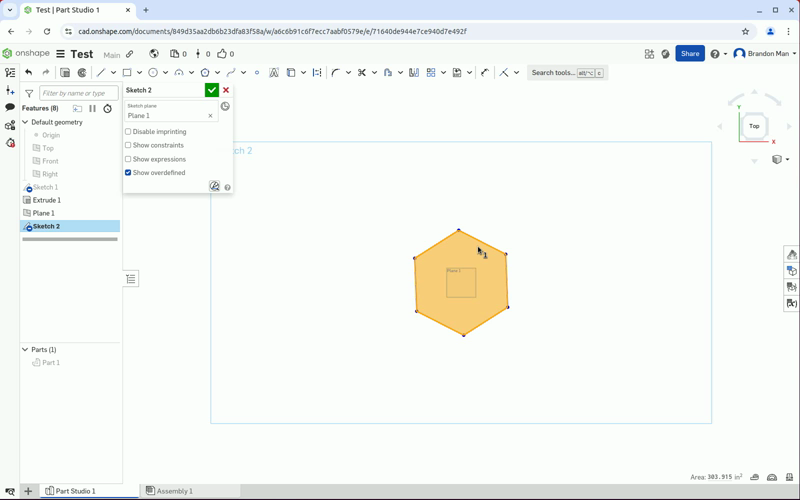
mouse_move(73, 352)
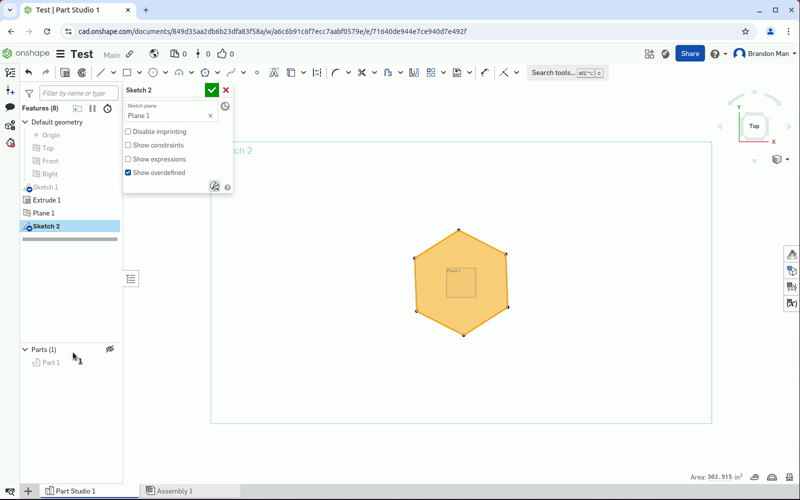
key(shift+y)
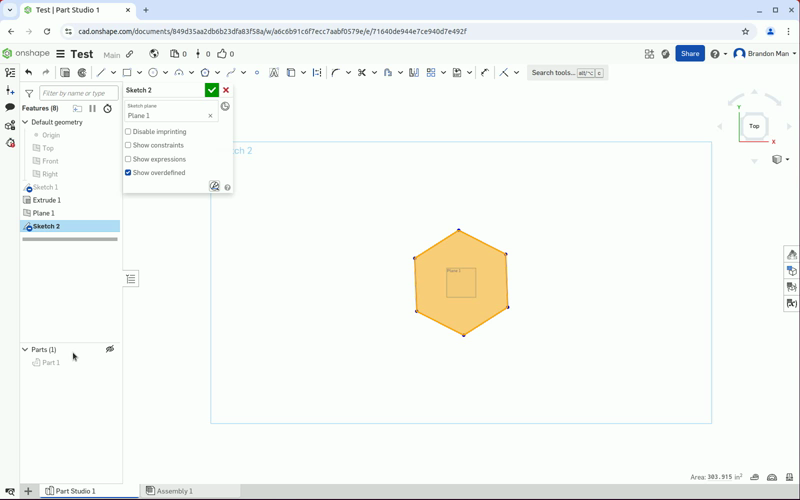
key(shift+e)
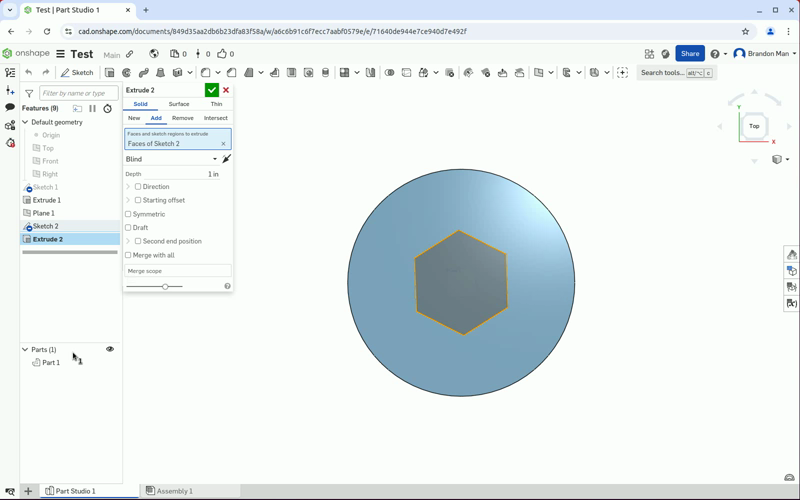
mouse_move(143, 106)
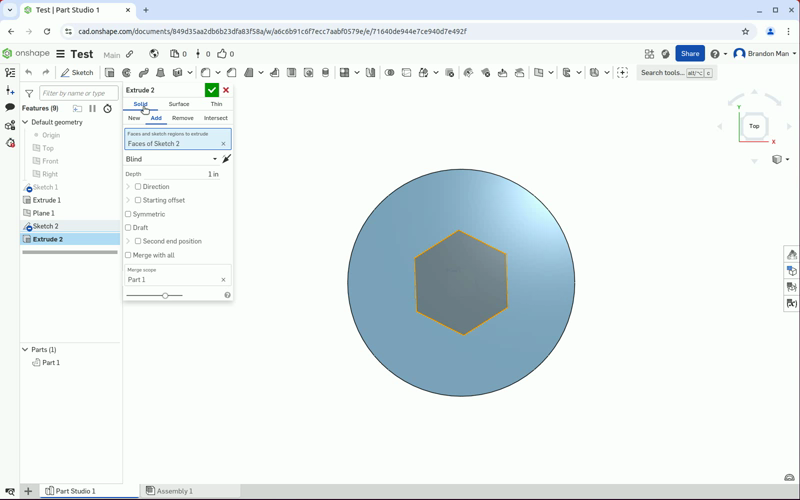
click(143, 106)
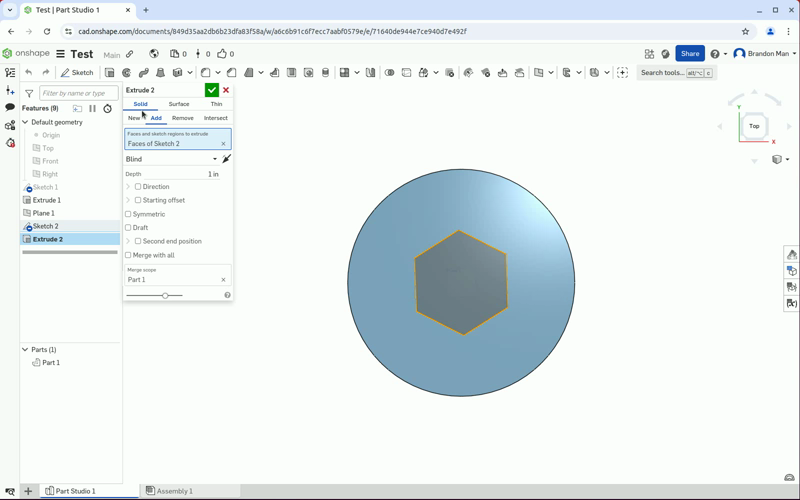
mouse_move(137, 120)
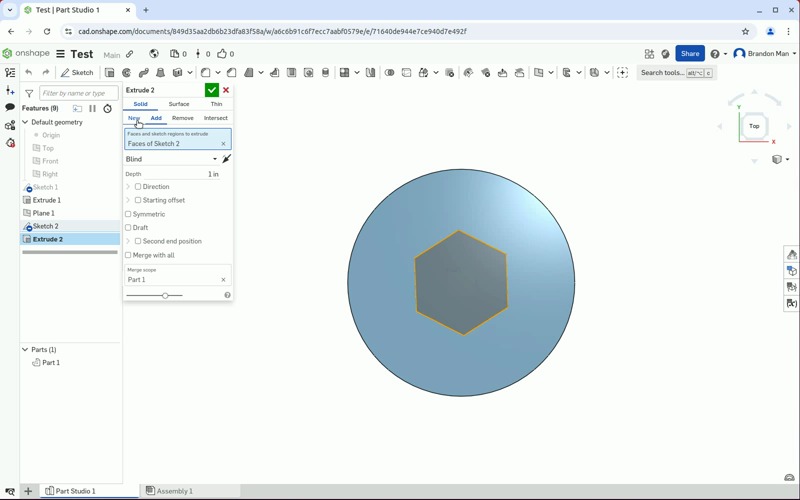
click(137, 120)
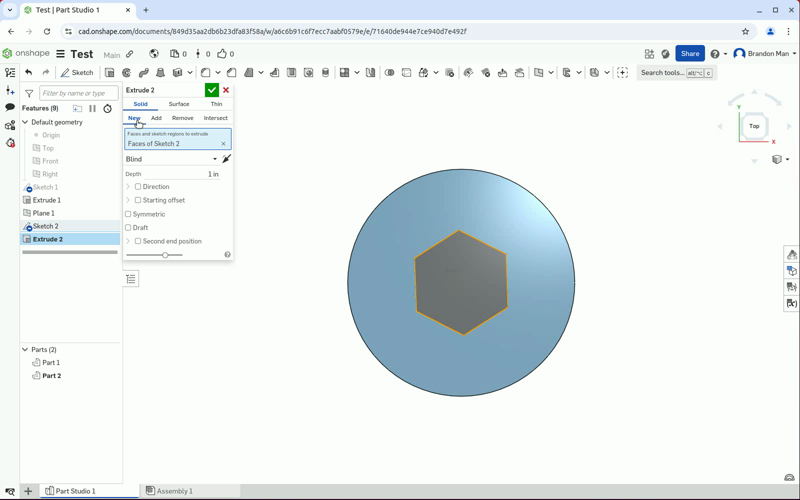
key(tab, 4)
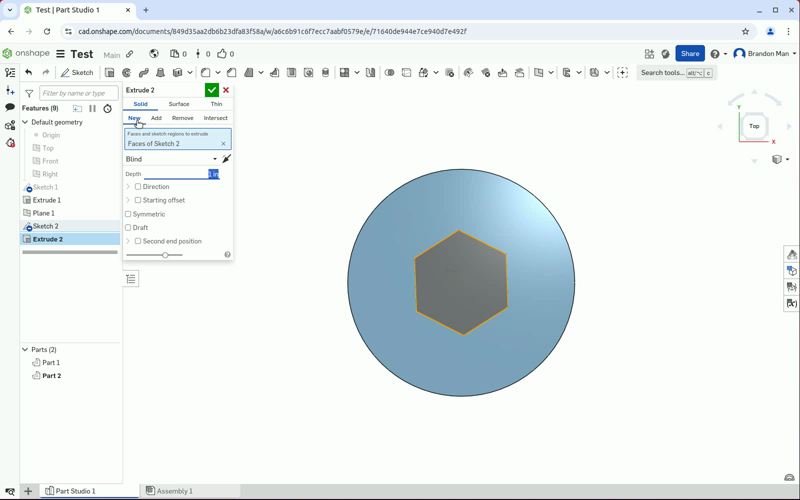
text(11.554)
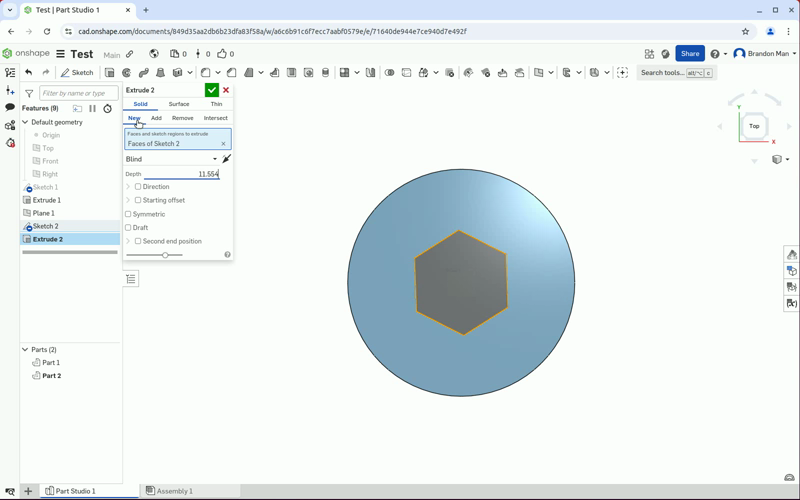
key(enter)
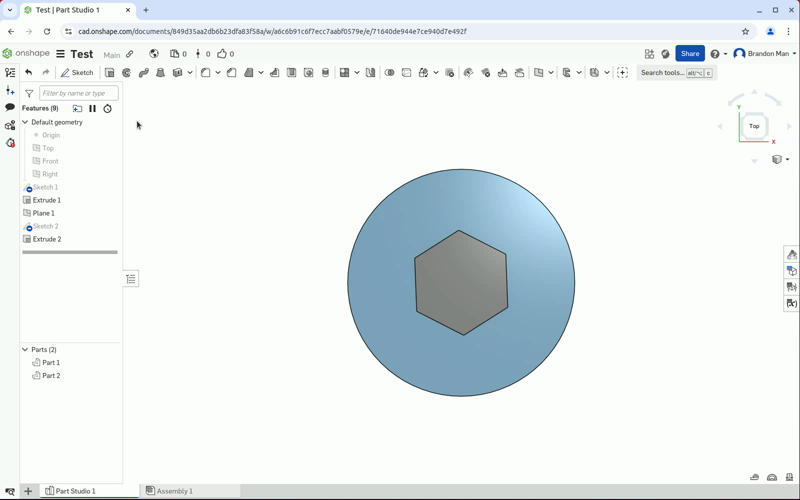
key(shift+h)
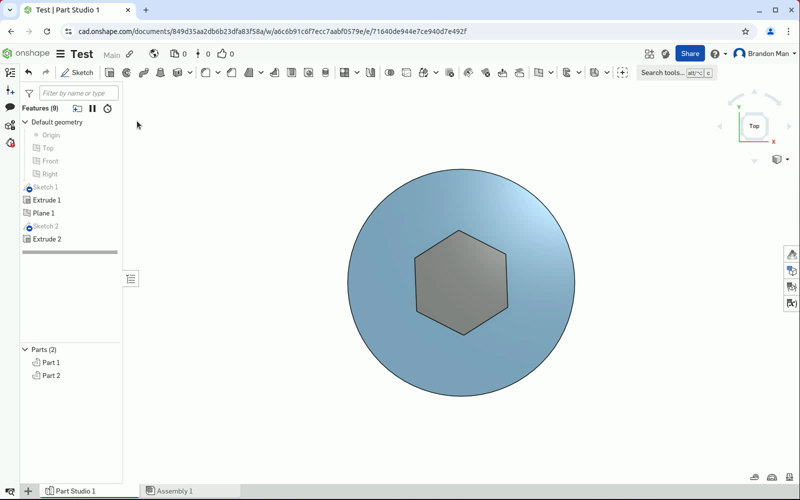
key(shift+h)
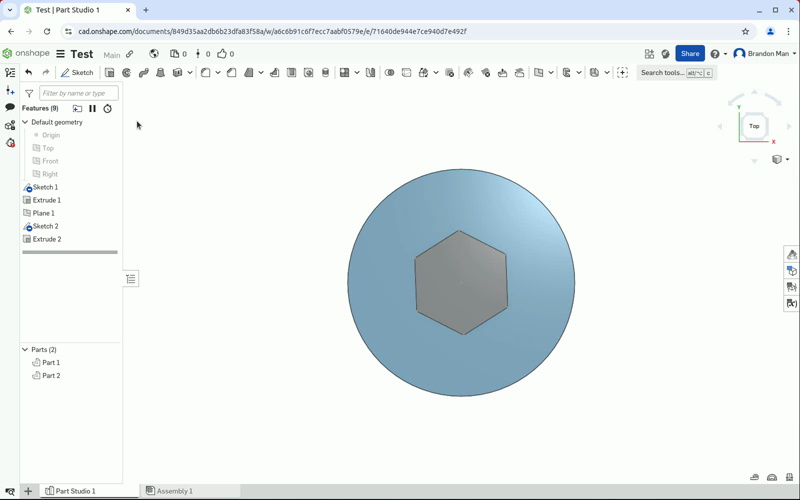
key(shift+7)
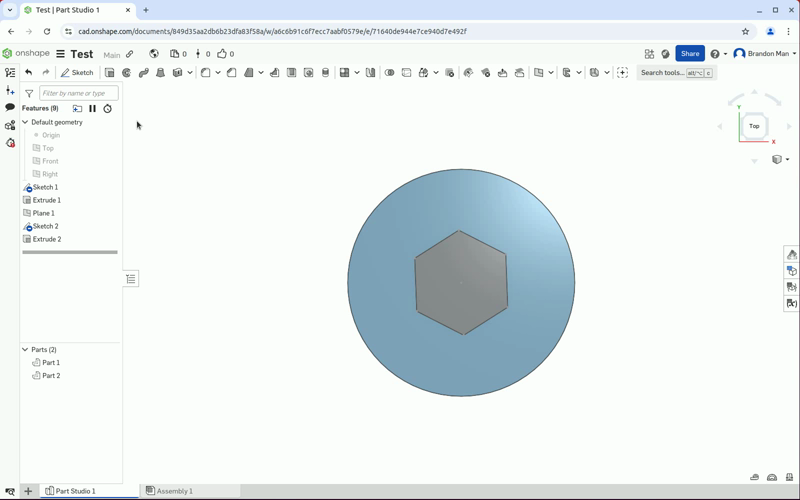
key(up, 3)
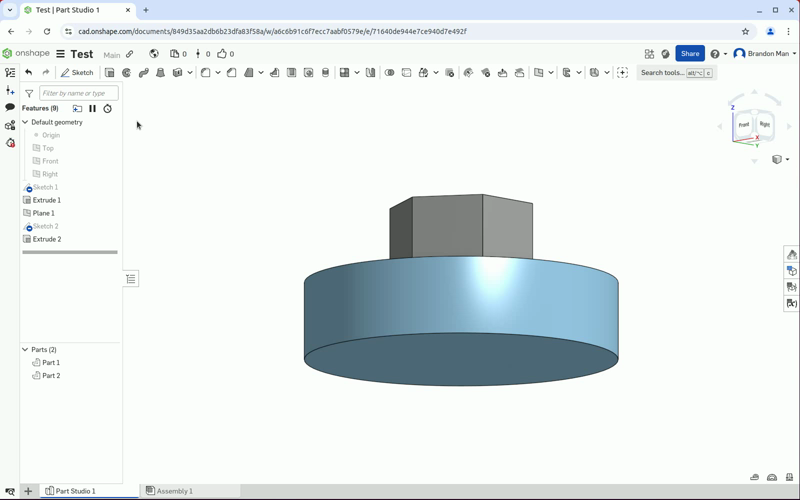
key(left, 3)
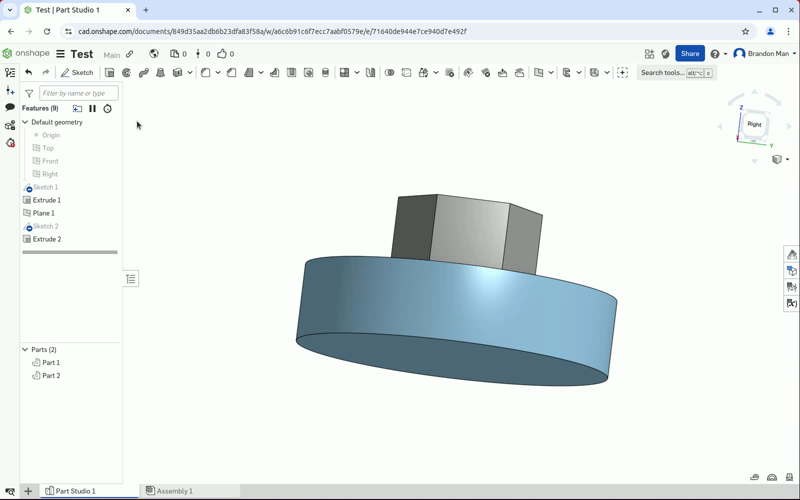
key(right, 3)
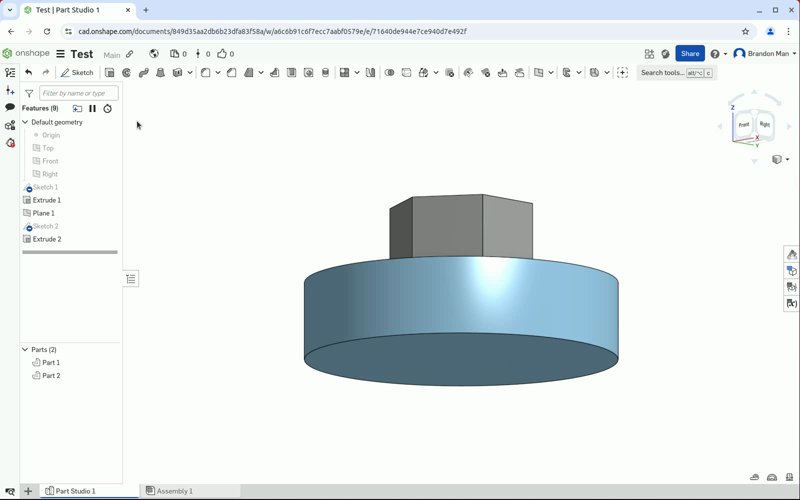
key(down, 3)
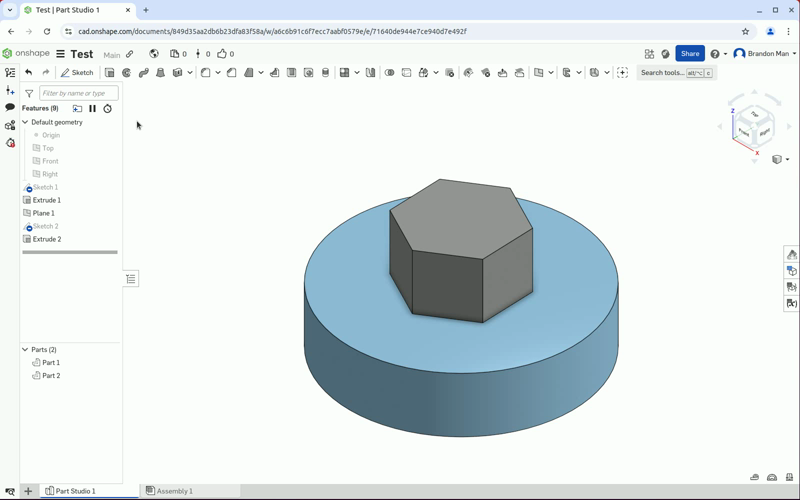
mouse_move(73, 189)
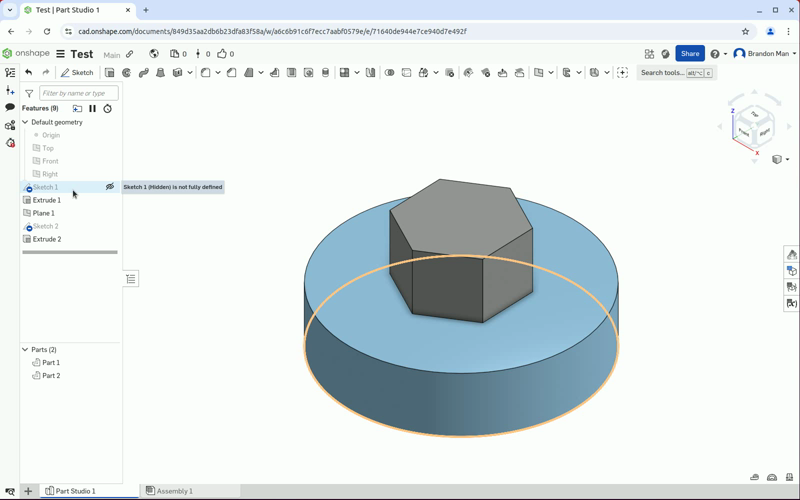
click(73, 189)